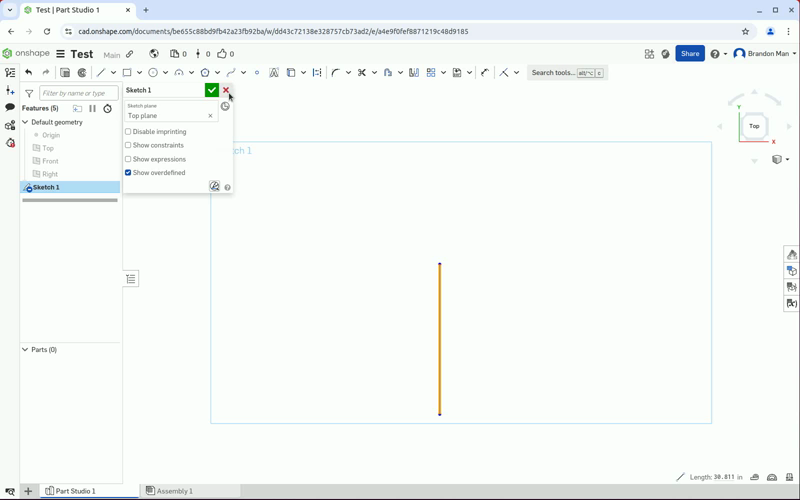
key(shift+h)
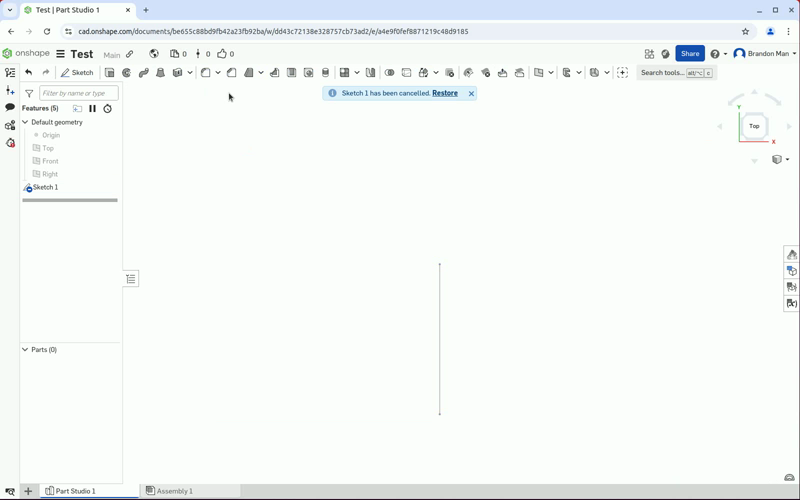
key(shift+s)
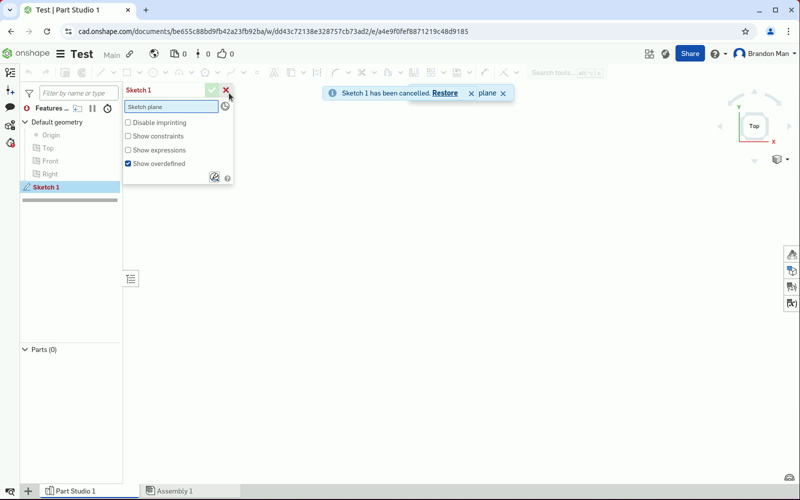
mouse_move(73, 150)
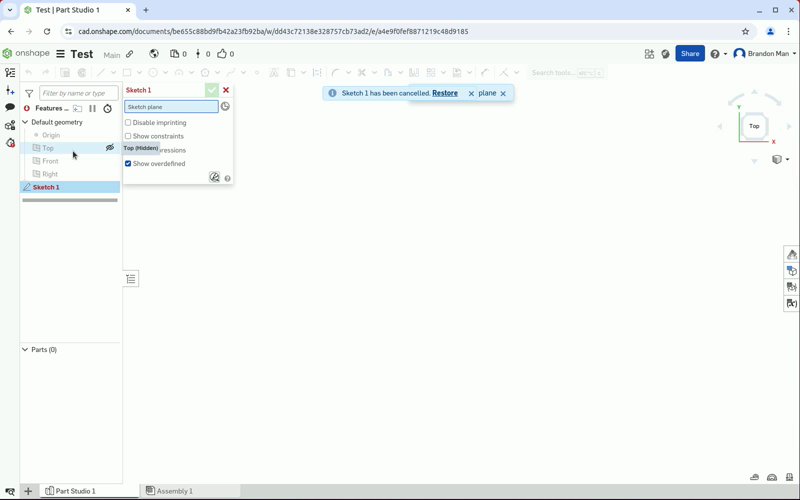
click(73, 150)
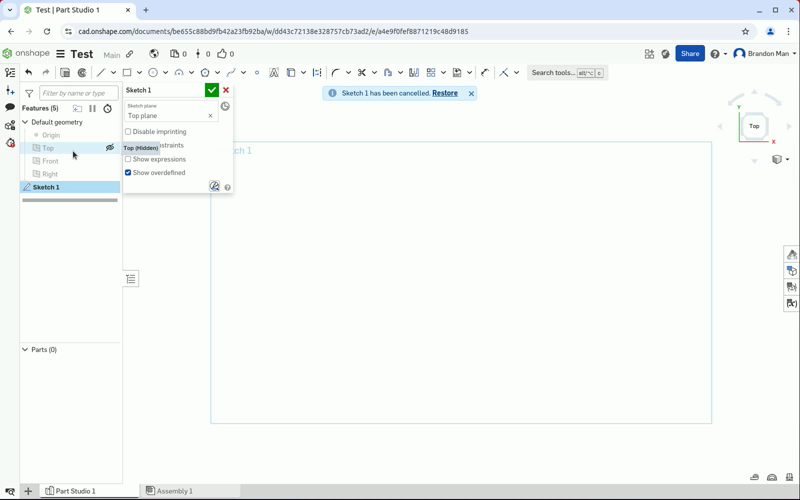
mouse_move(73, 352)
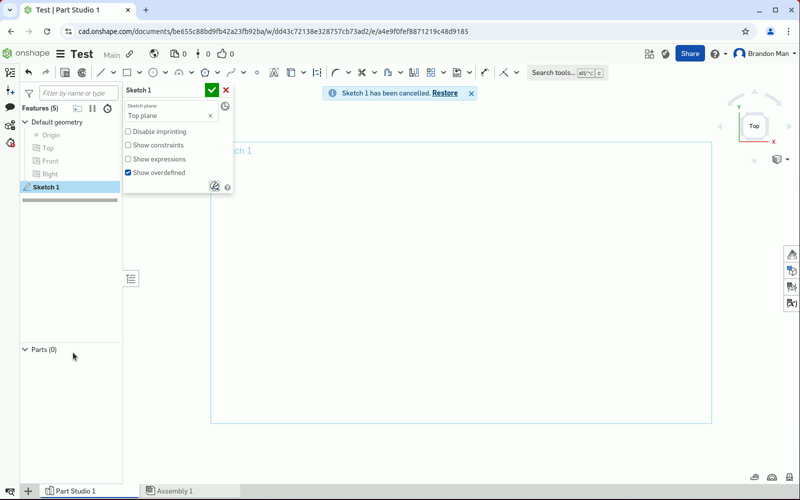
key(y)
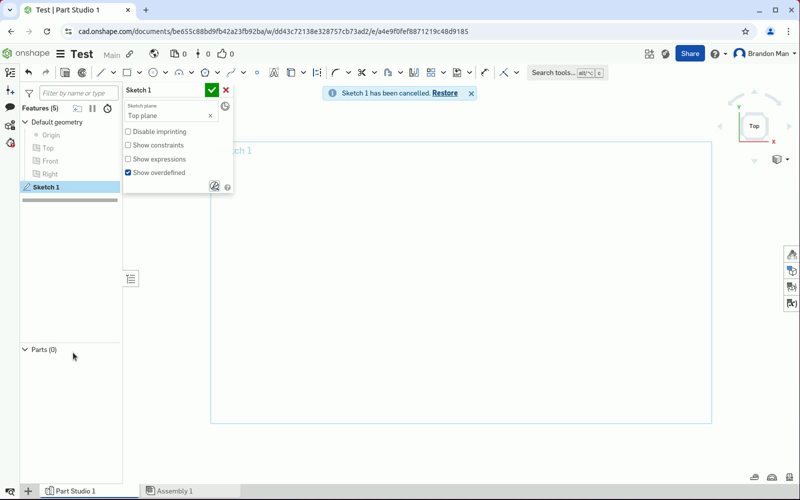
key(l)
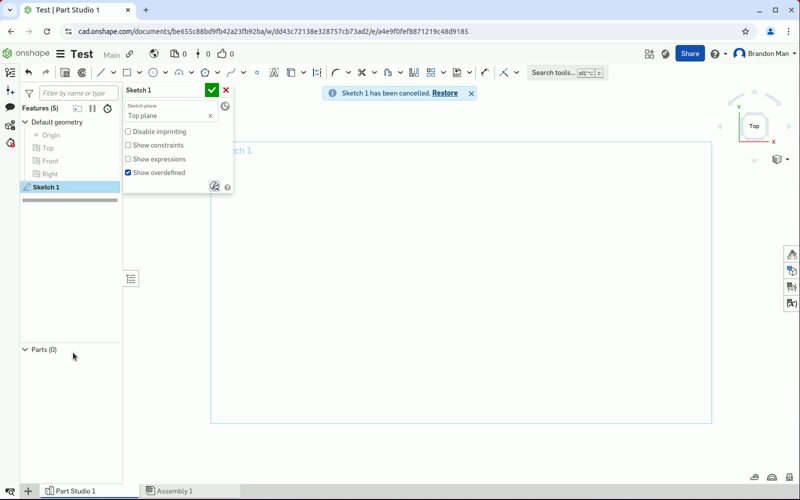
key_down(shift)
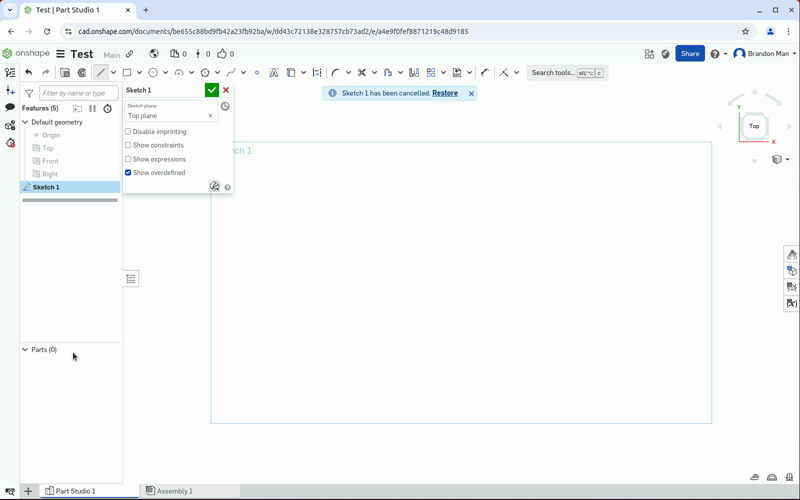
mouse_move(460, 282)
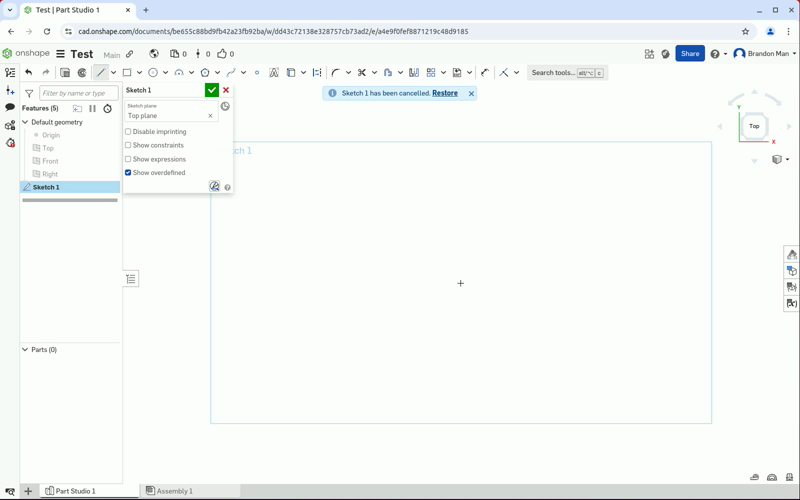
click(460, 282)
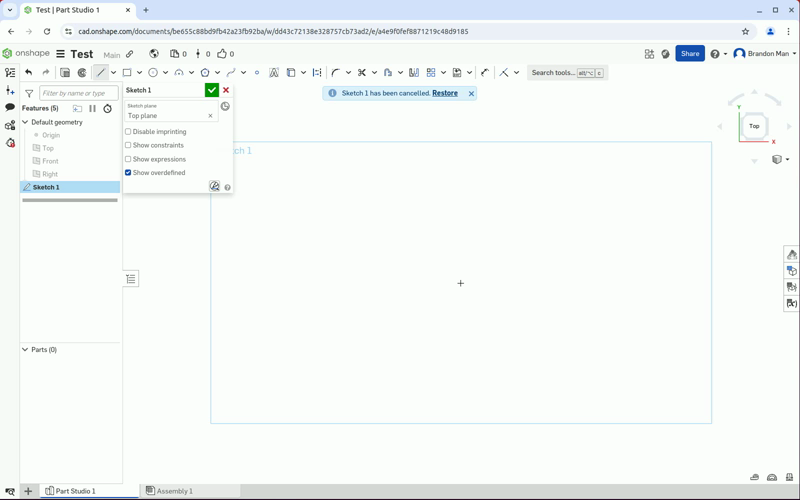
key_up(shift)
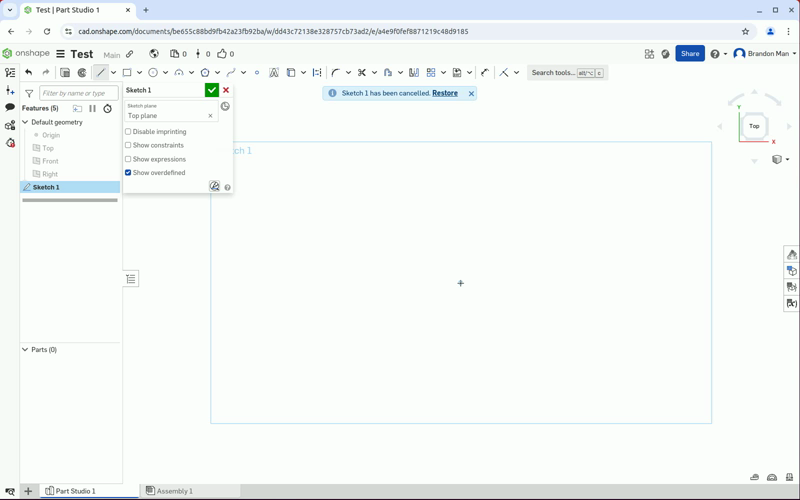
key_down(shift)
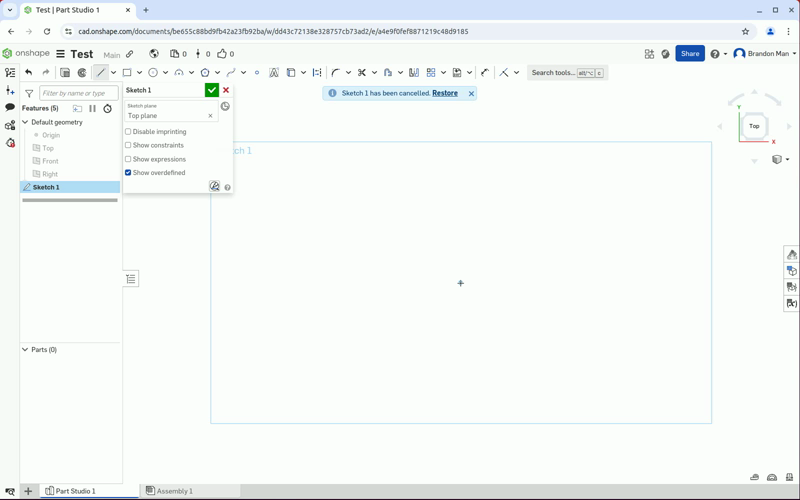
mouse_move(535, 282)
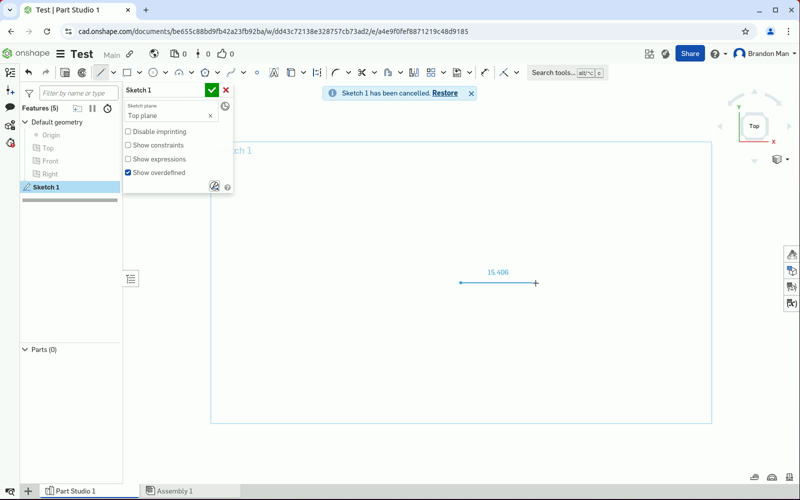
click(535, 282)
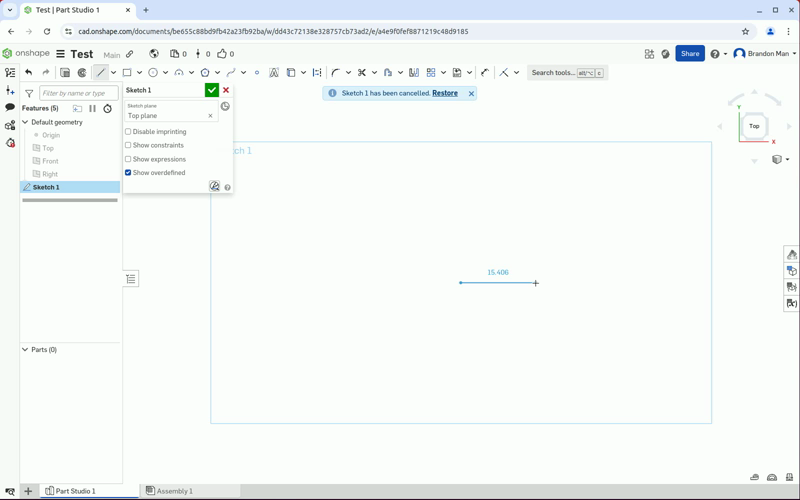
key_up(shift)
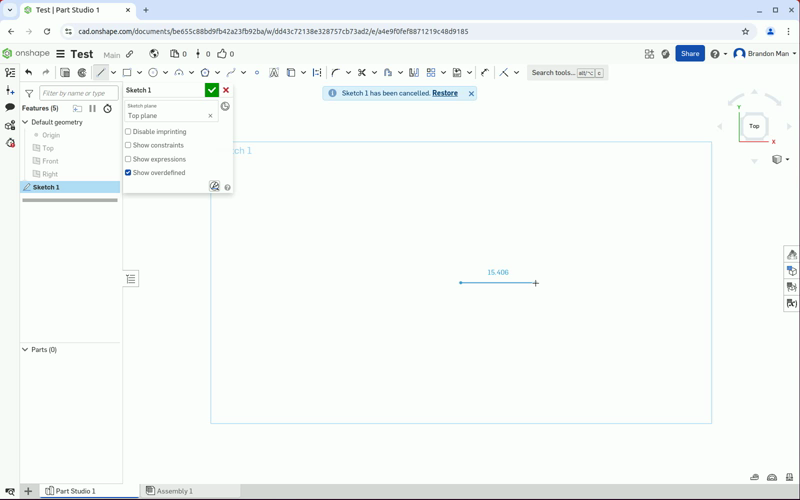
key_down(shift)
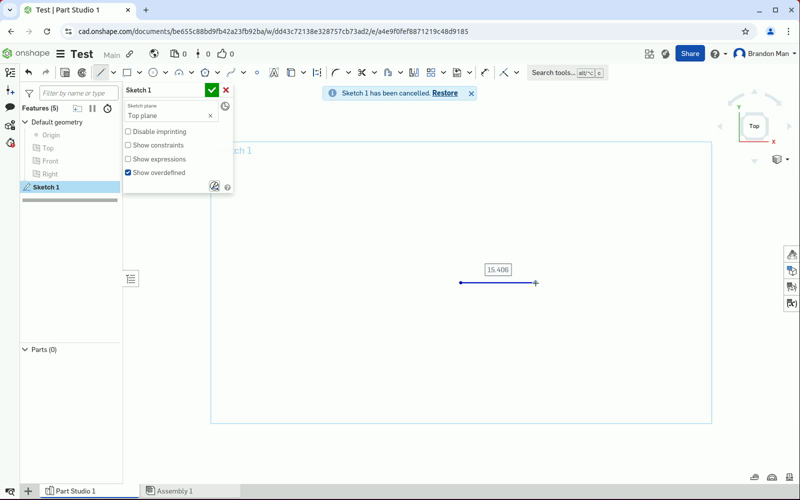
mouse_move(535, 170)
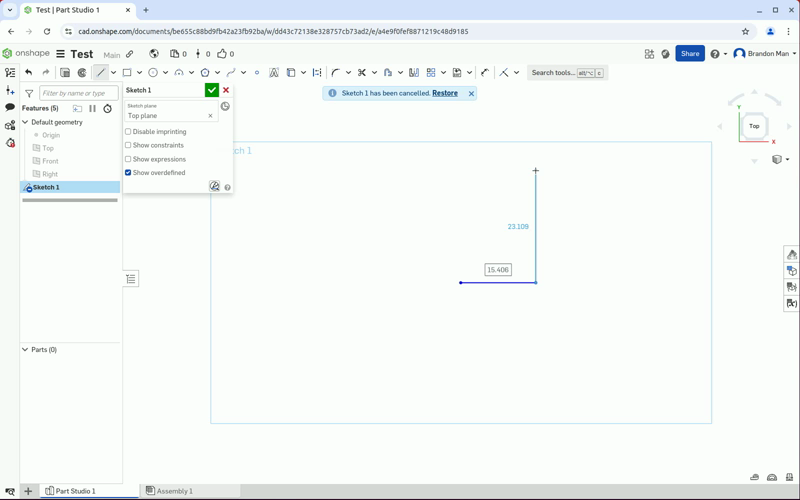
click(535, 170)
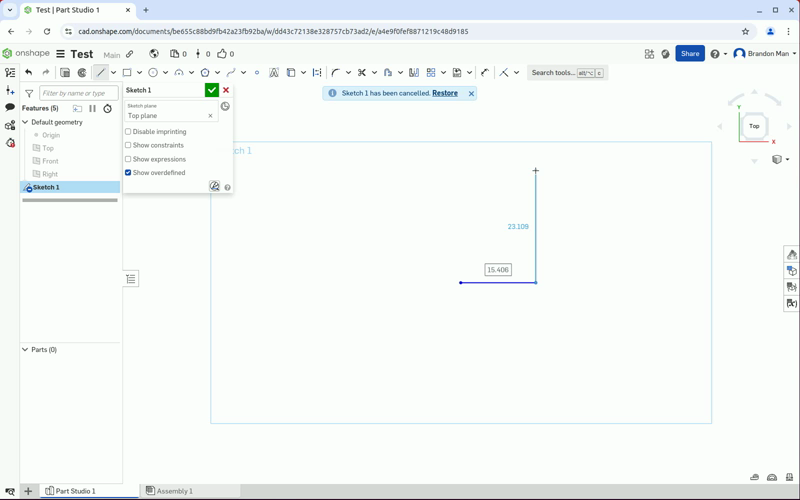
key_up(shift)
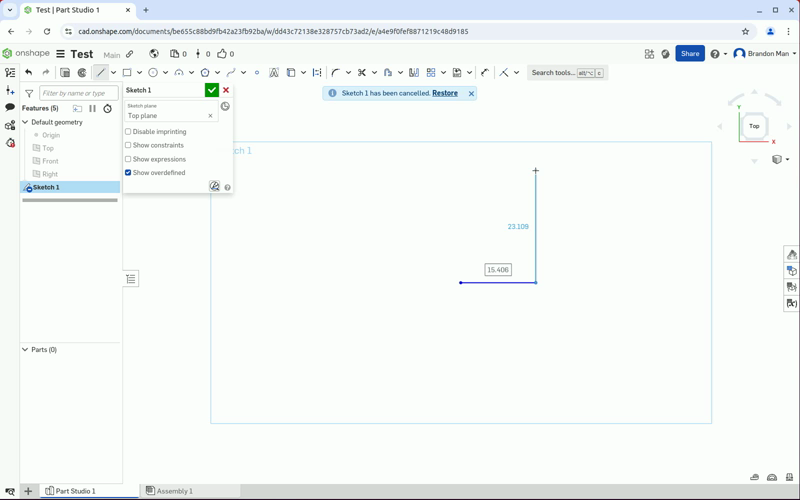
key_down(shift)
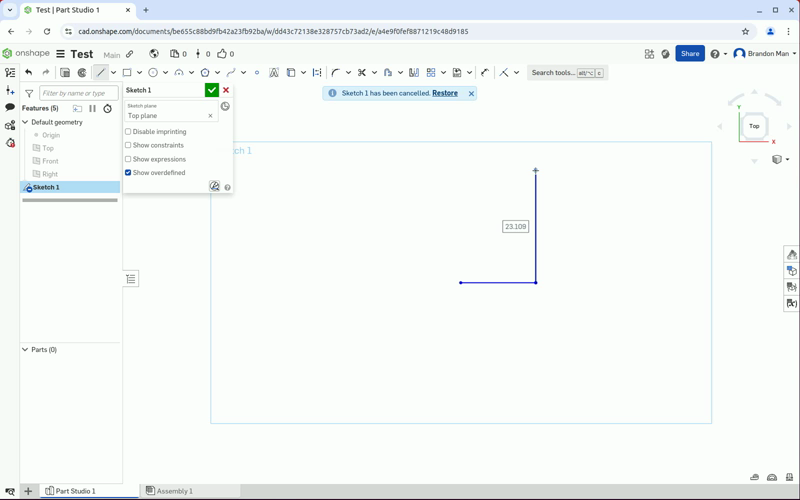
mouse_move(460, 170)
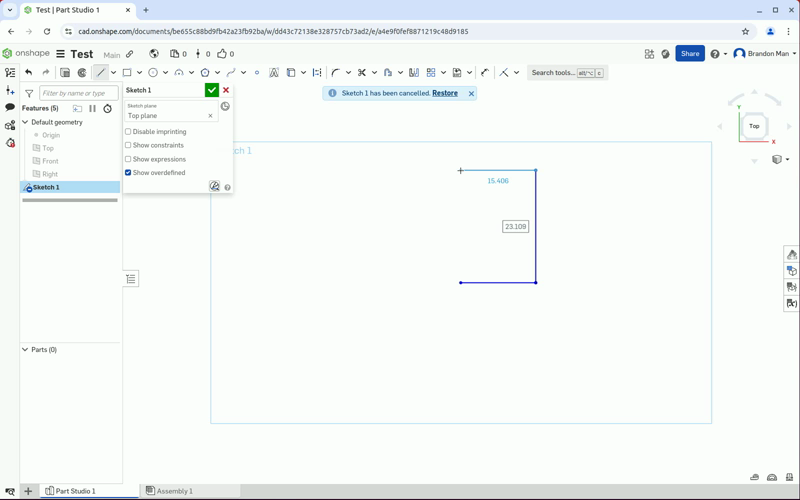
click(460, 170)
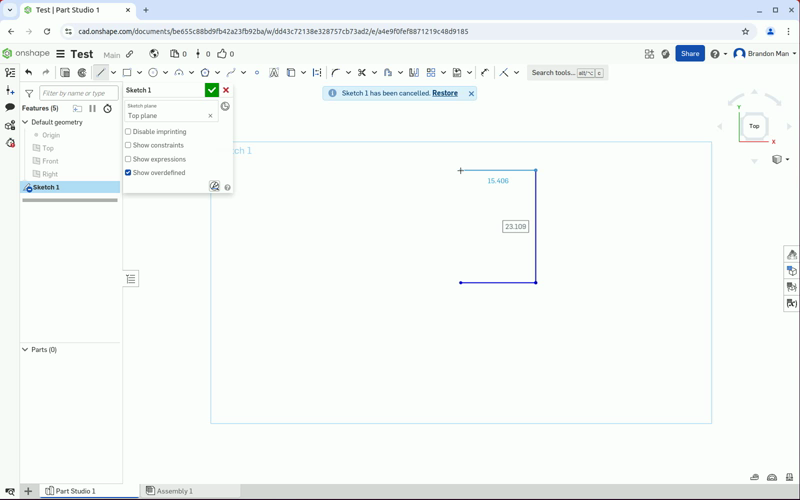
key_up(shift)
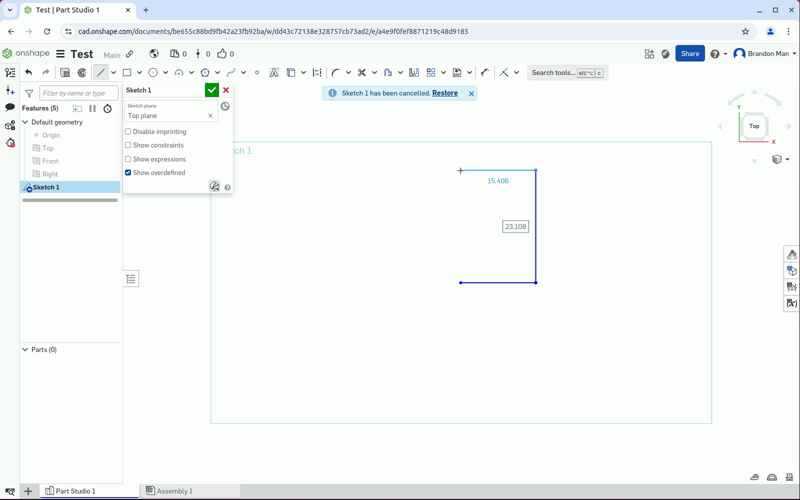
key_down(shift)
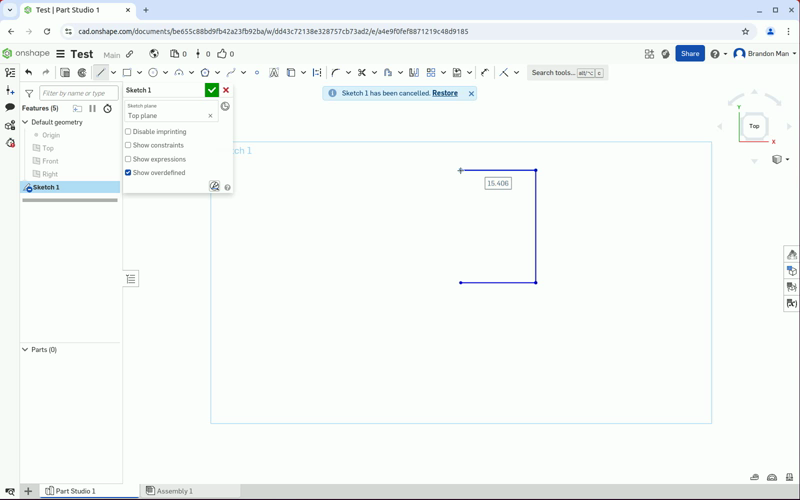
mouse_move(460, 282)
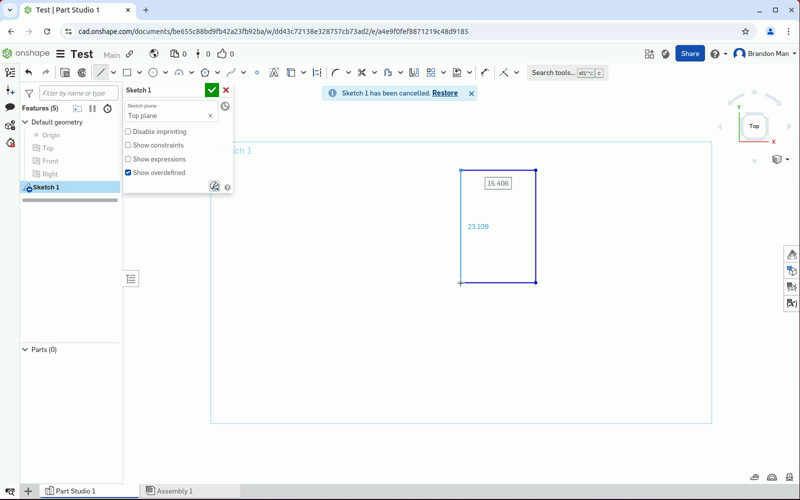
key_up(shift)
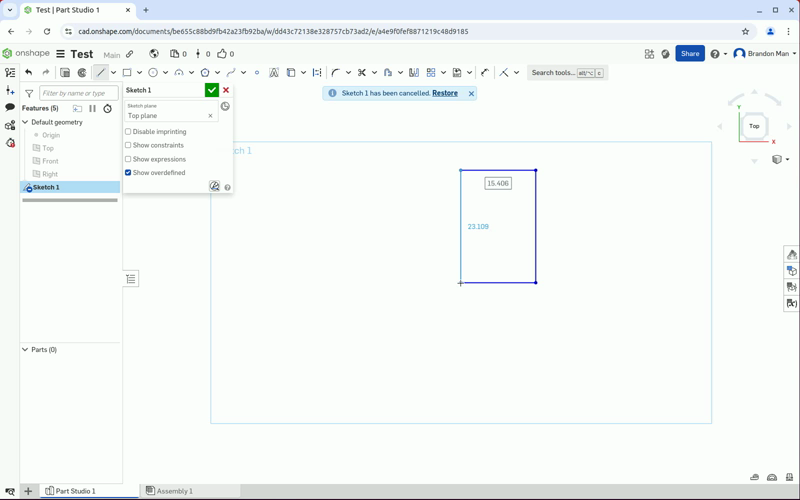
click(460, 282)
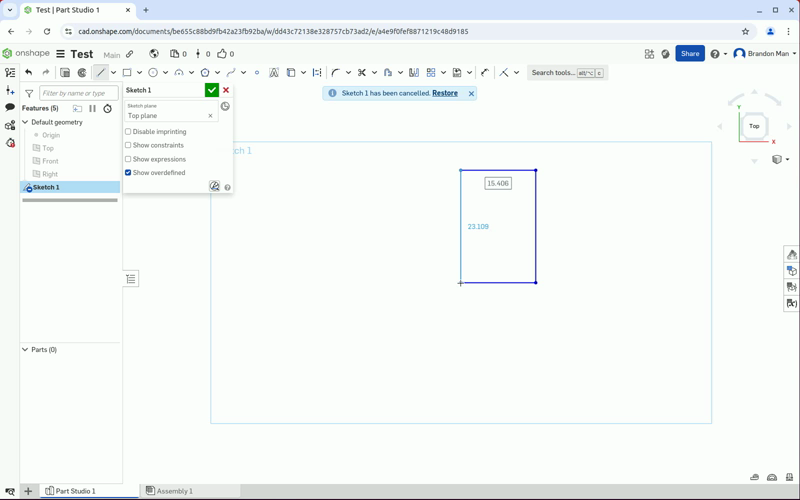
key(esc)
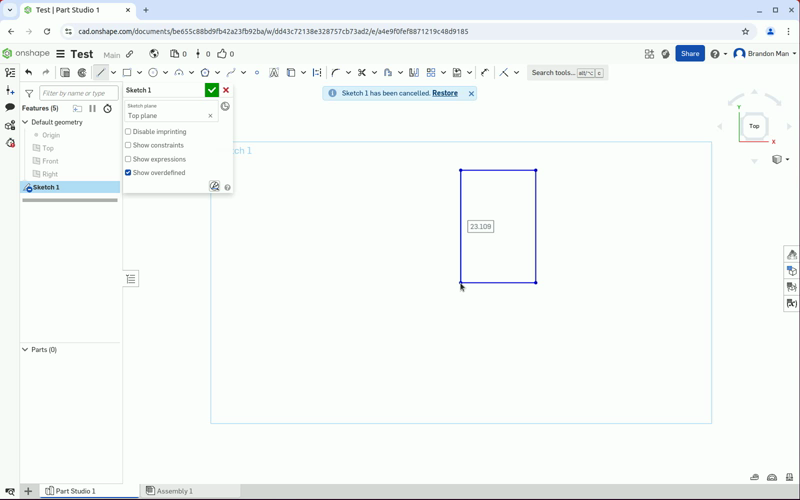
mouse_move(501, 216)
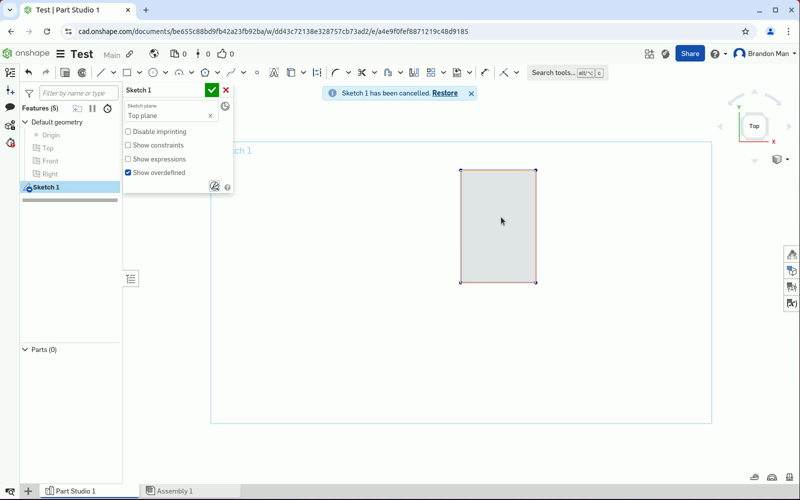
click(501, 216)
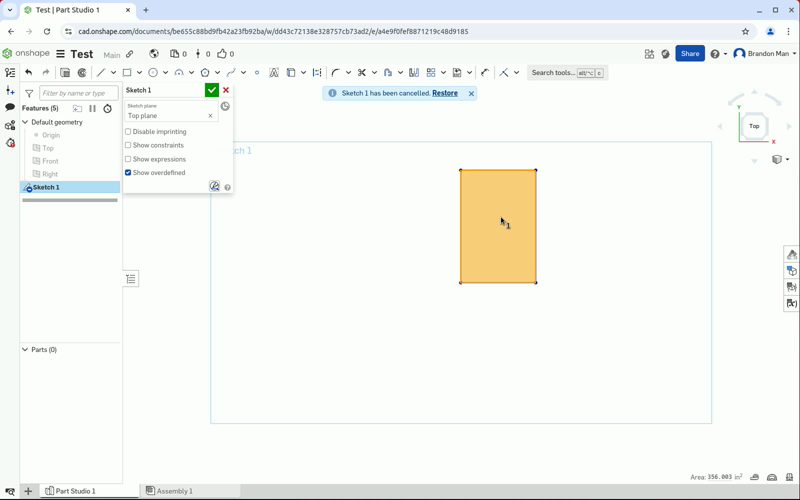
mouse_move(73, 352)
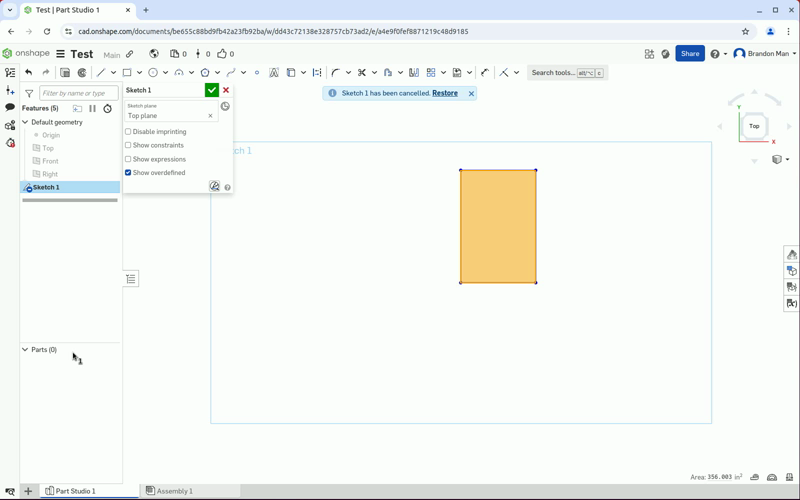
key(shift+y)
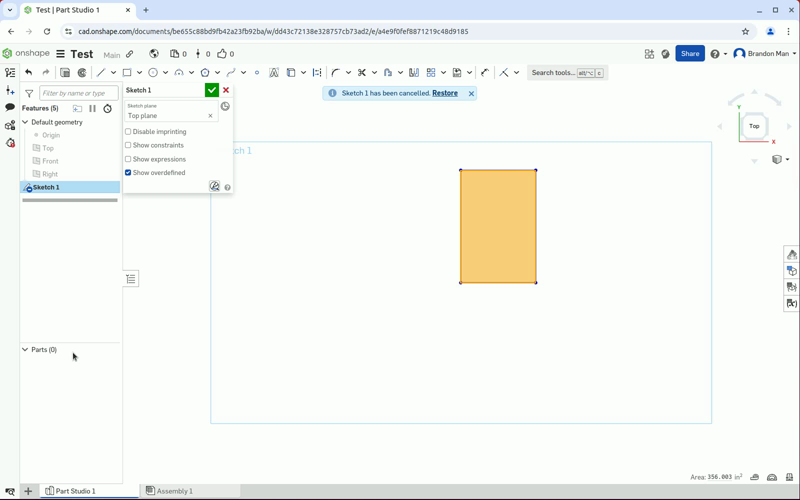
key(shift+e)
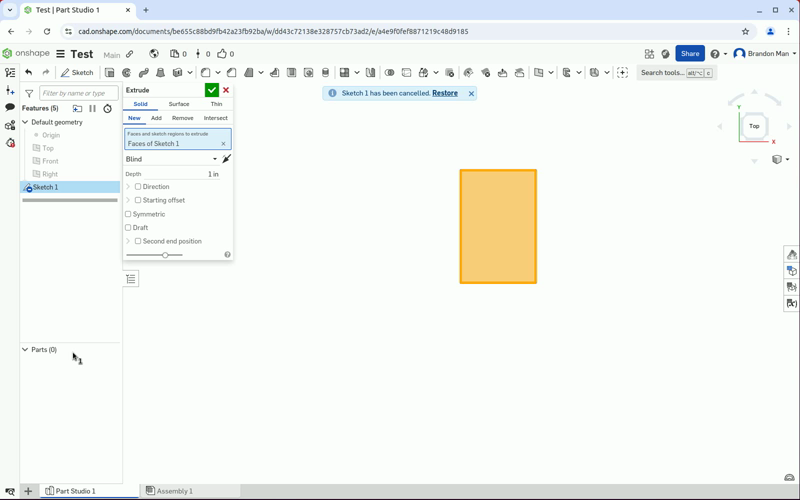
mouse_move(143, 106)
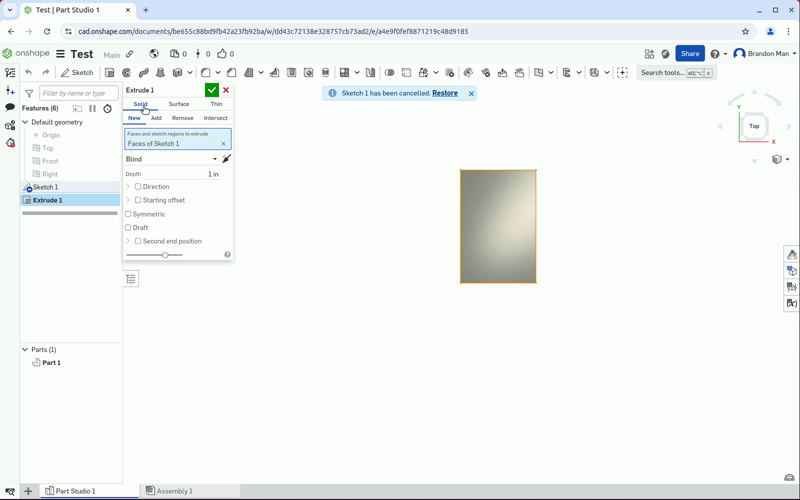
click(143, 106)
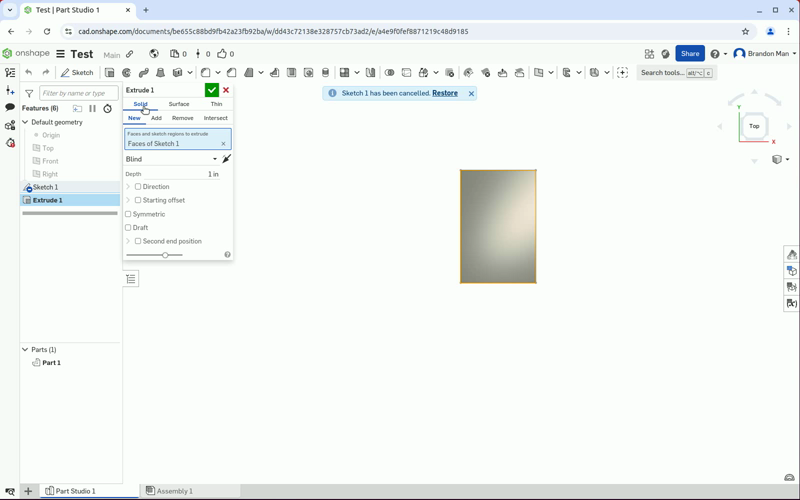
mouse_move(137, 120)
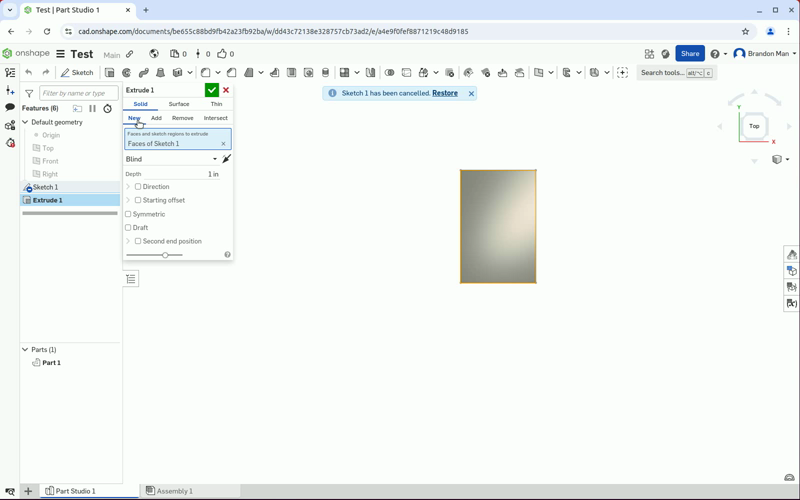
click(137, 120)
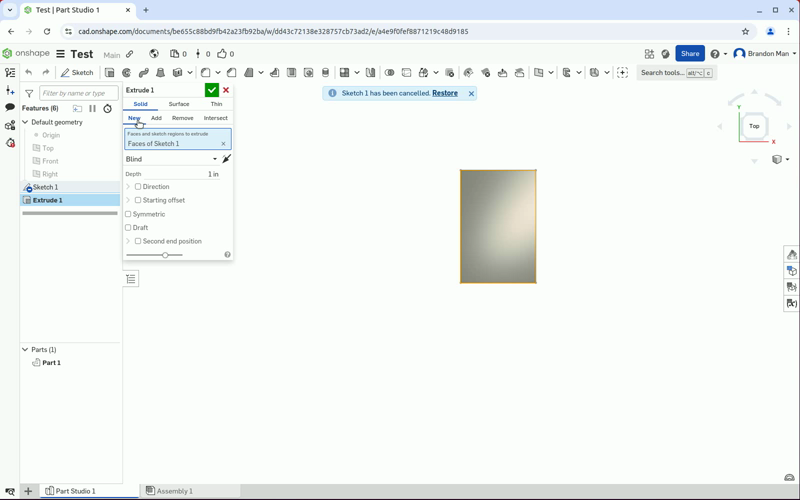
key(tab, 4)
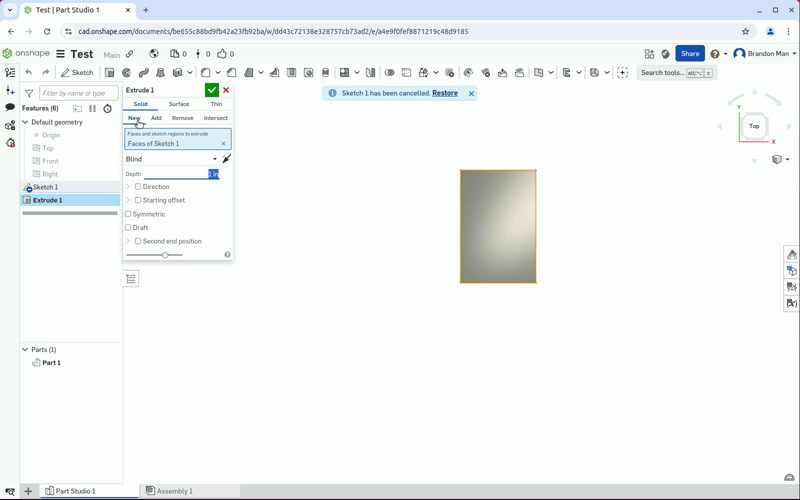
text(9.147)
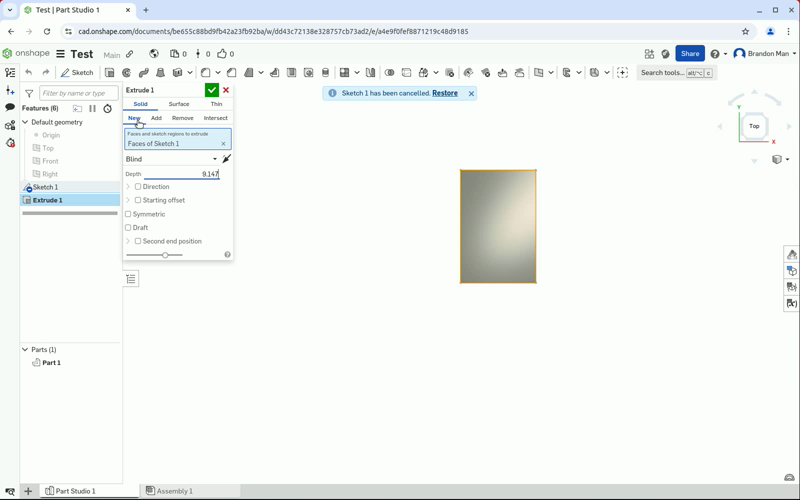
key(enter)
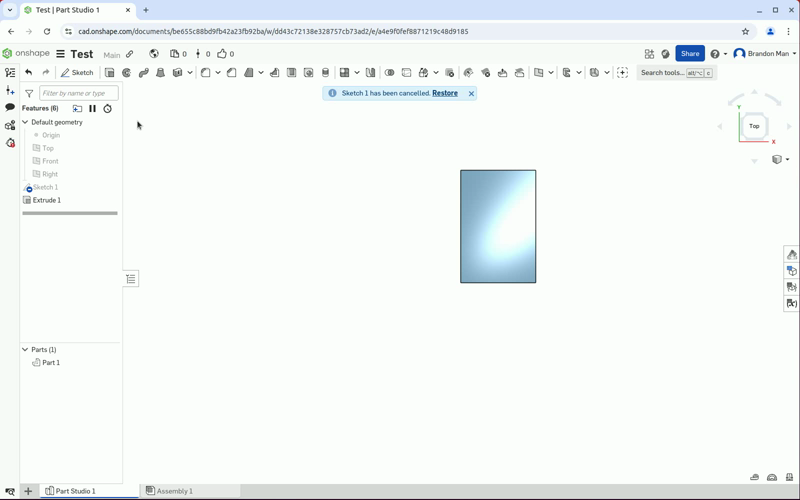
key(shift+h)
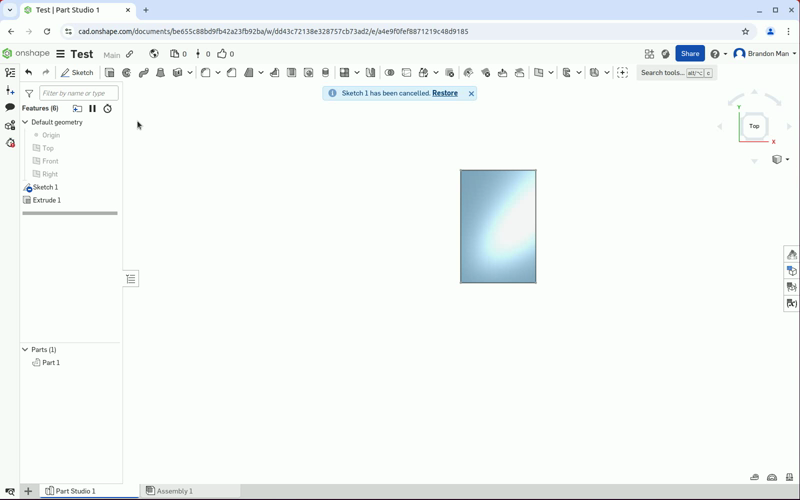
key(shift+h)
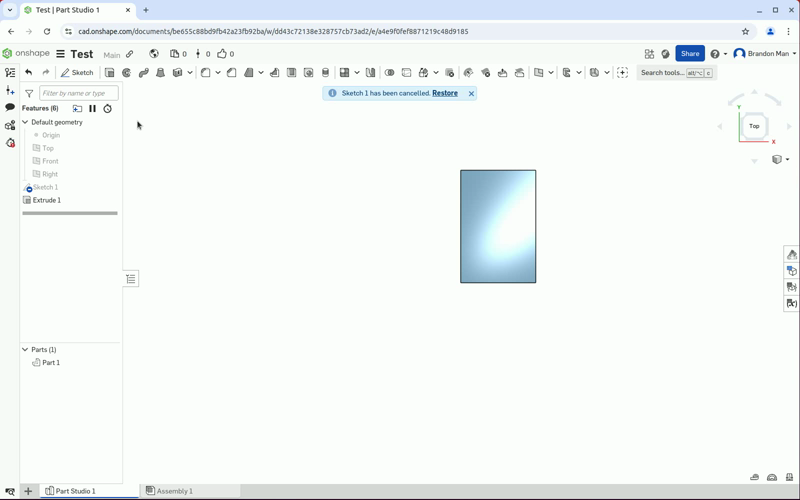
mouse_move(73, 189)
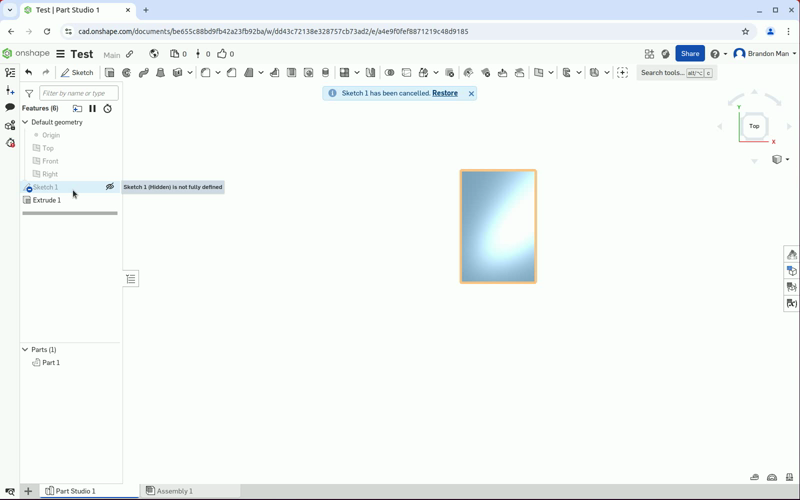
click(73, 189)
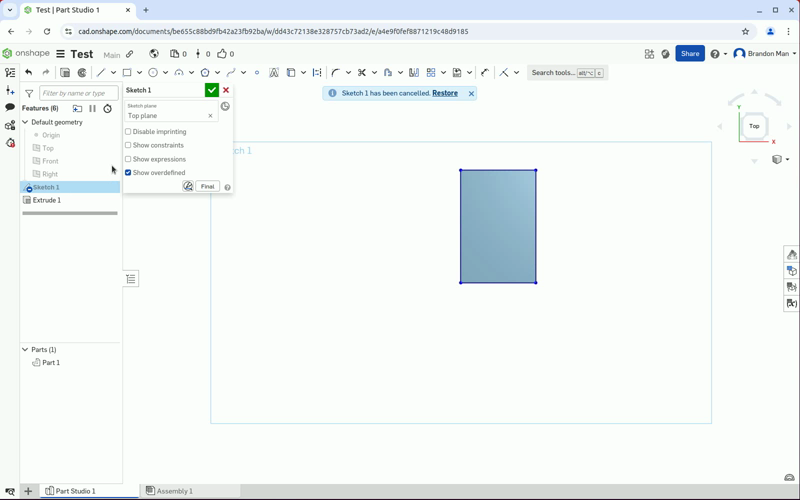
mouse_move(229, 92)
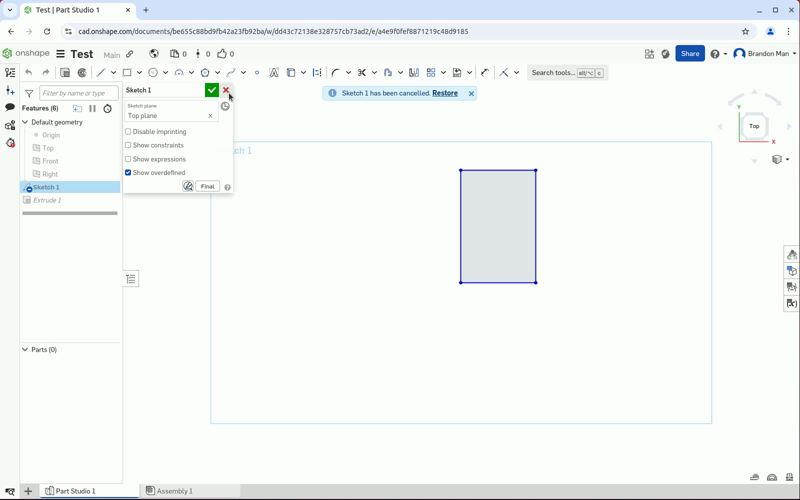
click(229, 92)
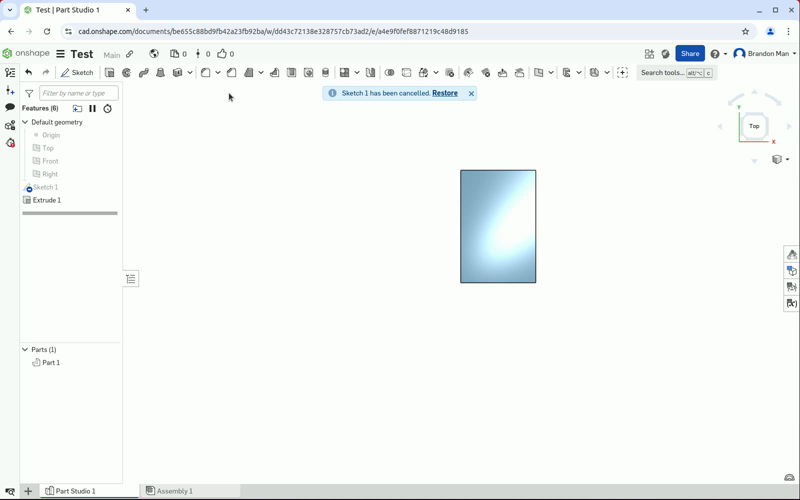
mouse_move(541, 75)
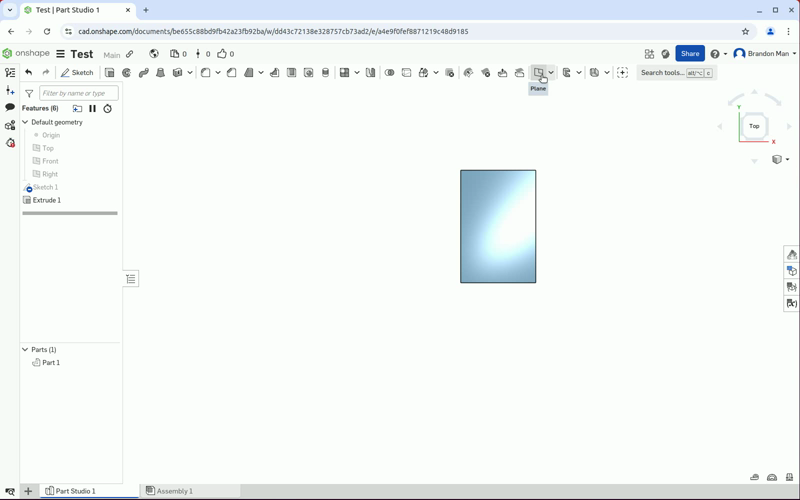
click(541, 75)
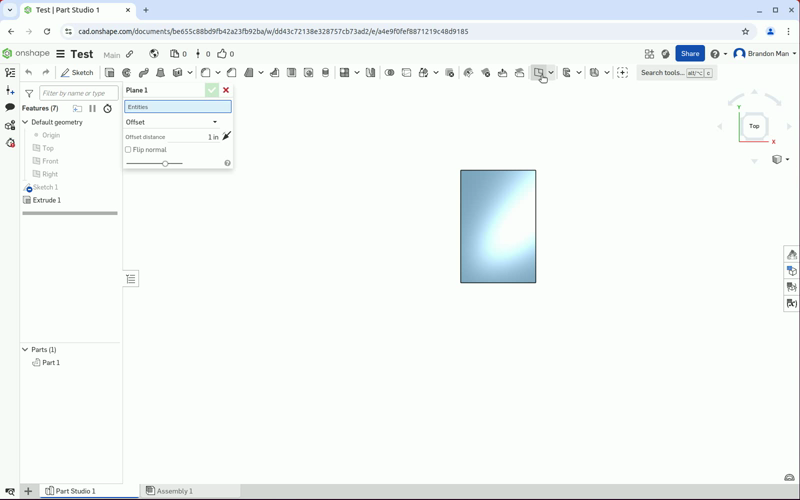
mouse_move(73, 150)
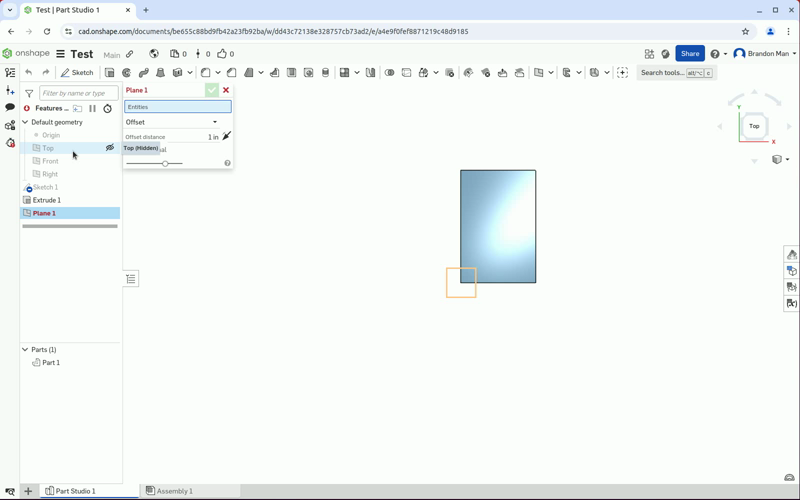
click(73, 150)
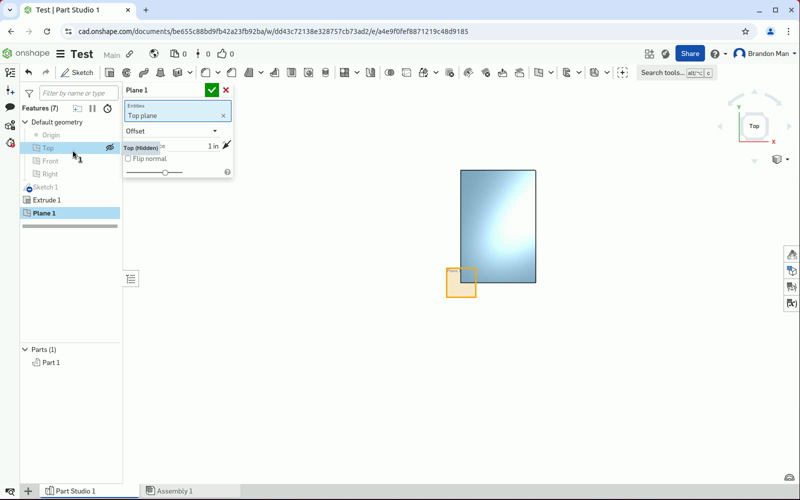
key(tab, 2)
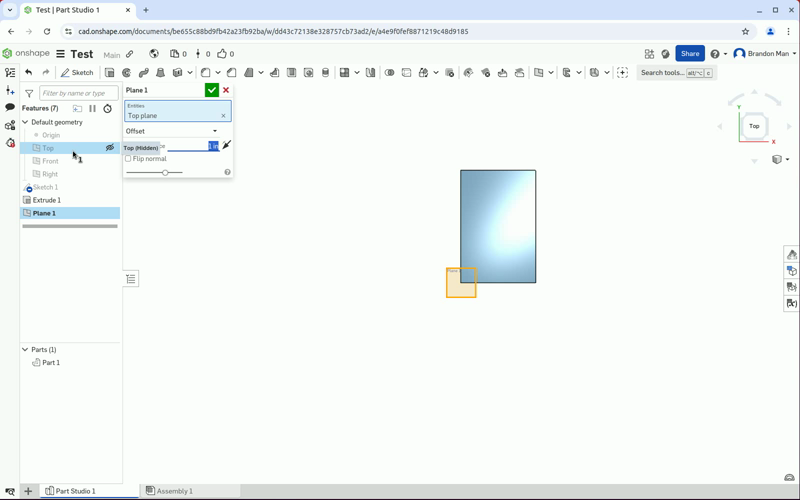
text(9.151)
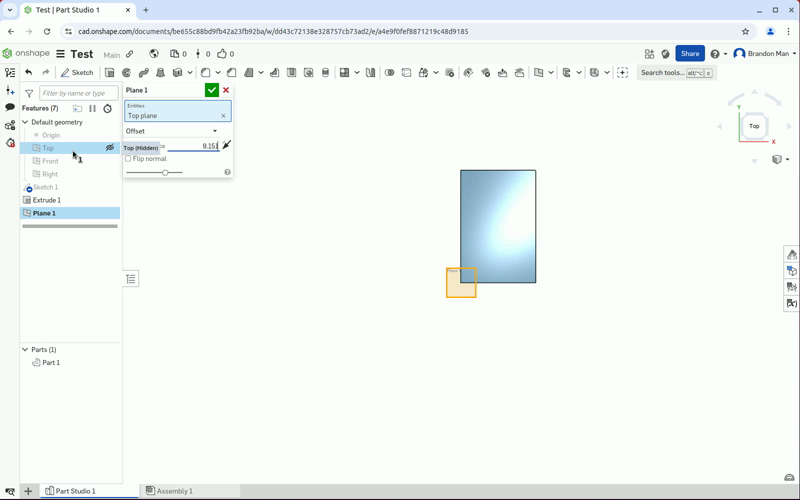
key(enter, 2)
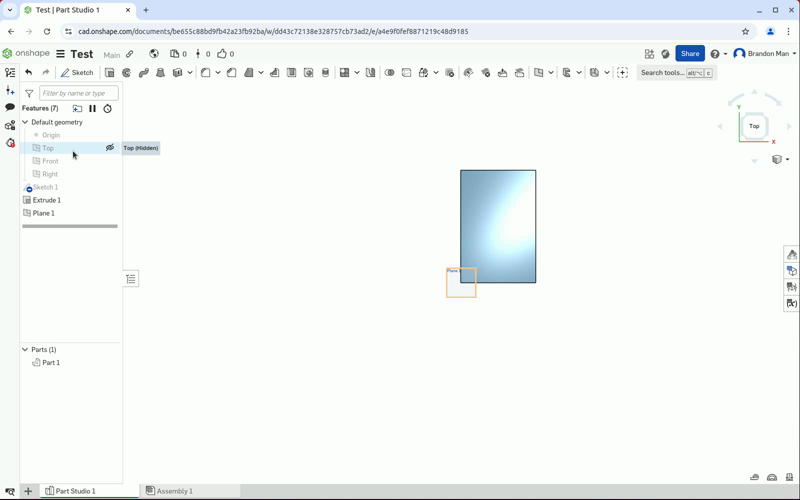
key(shift+s)
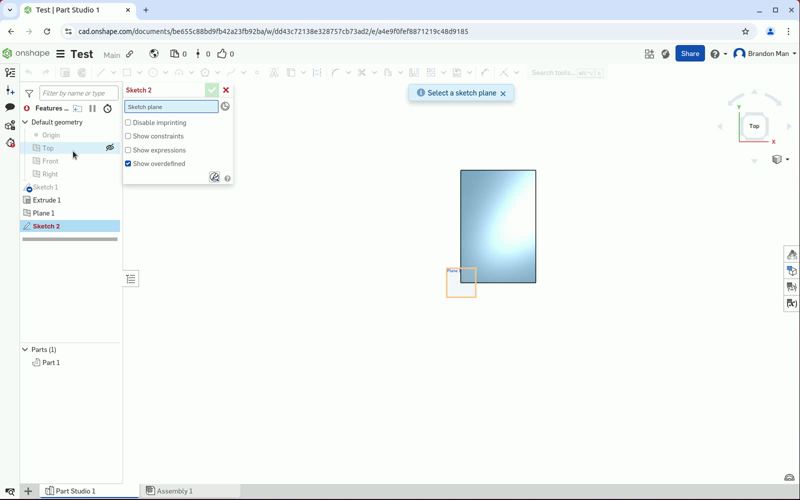
mouse_move(73, 215)
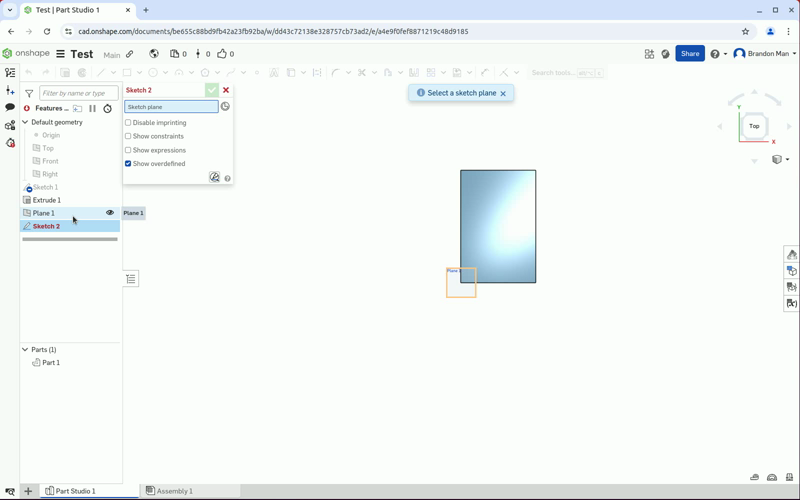
click(73, 215)
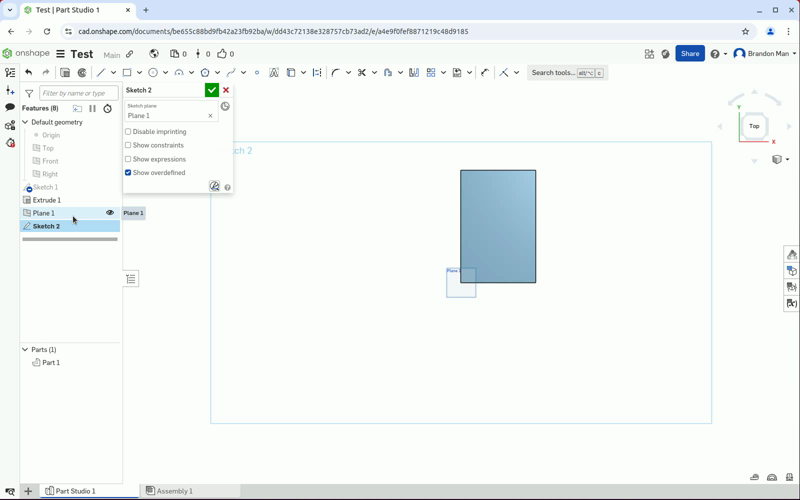
mouse_move(73, 352)
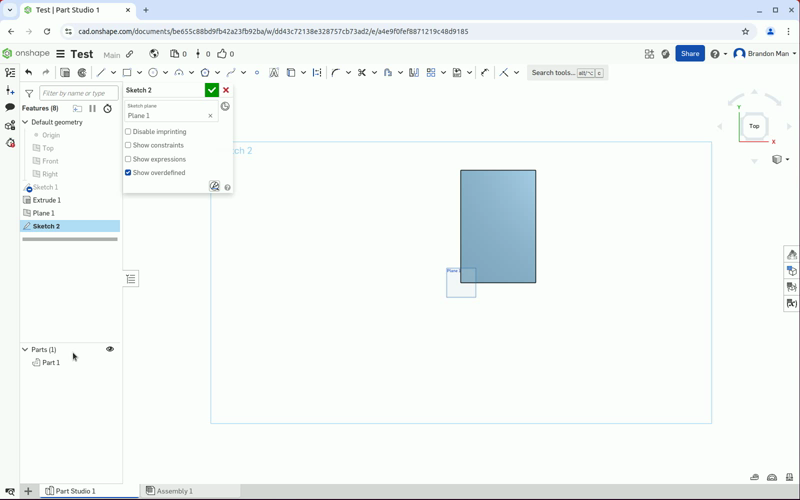
key(y)
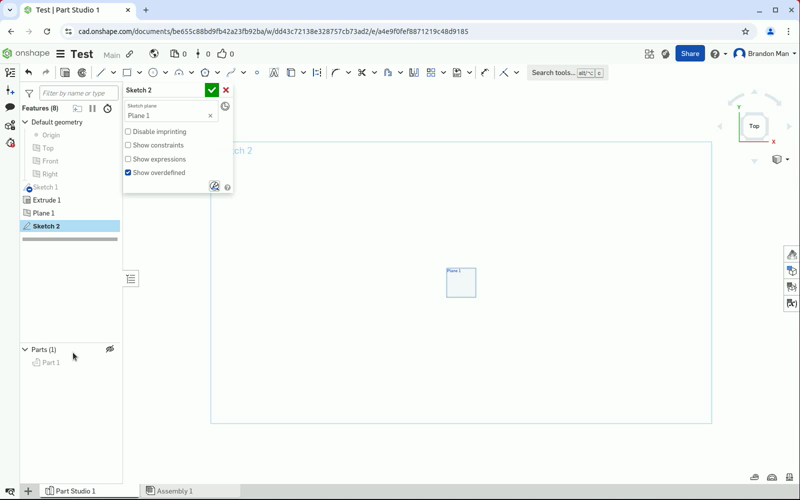
key(l)
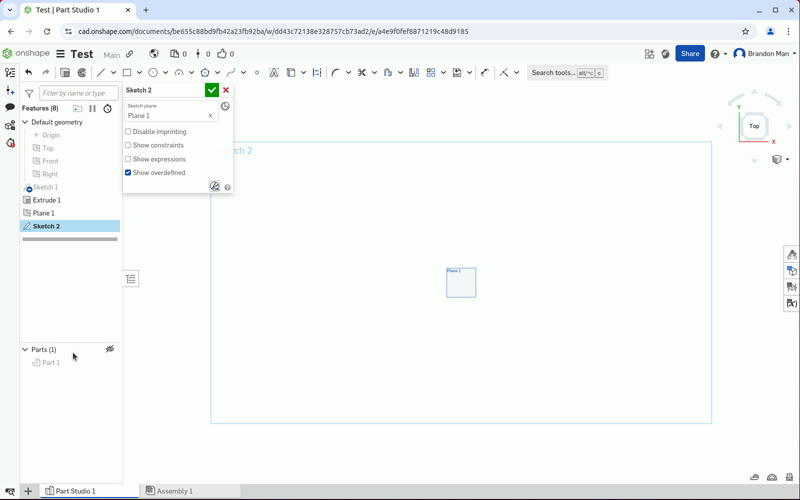
key_down(shift)
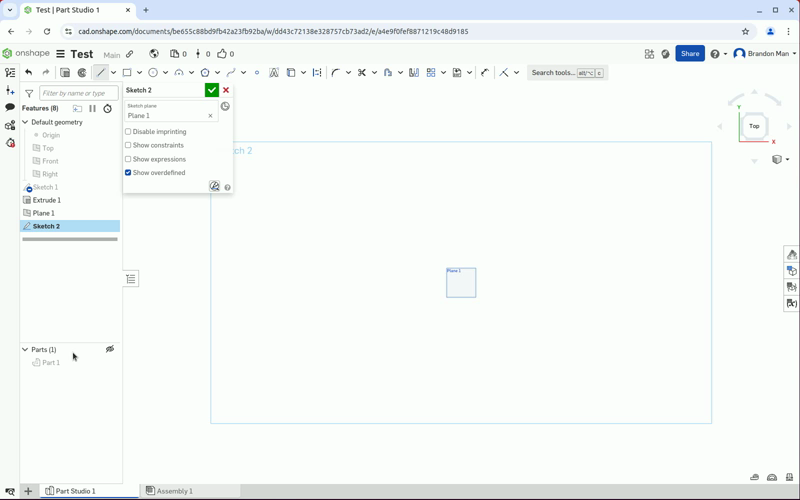
mouse_move(460, 282)
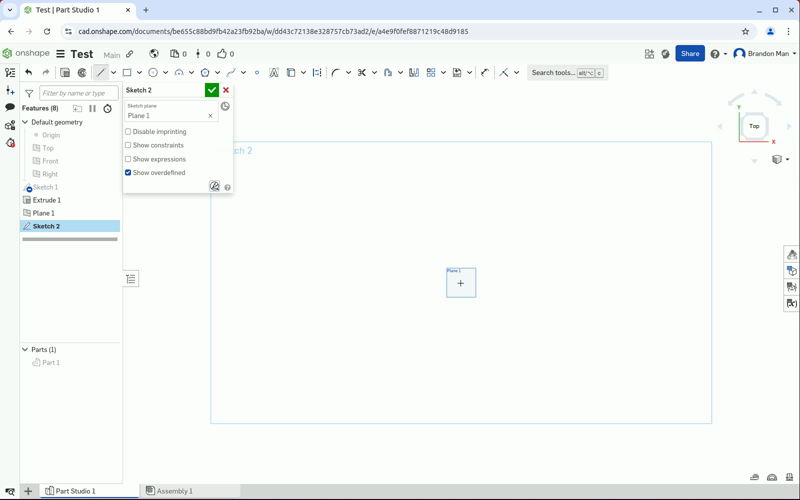
click(460, 282)
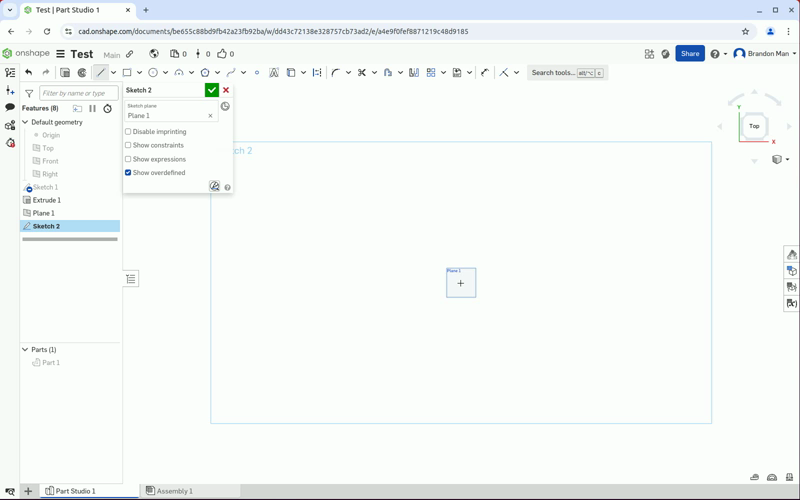
key_up(shift)
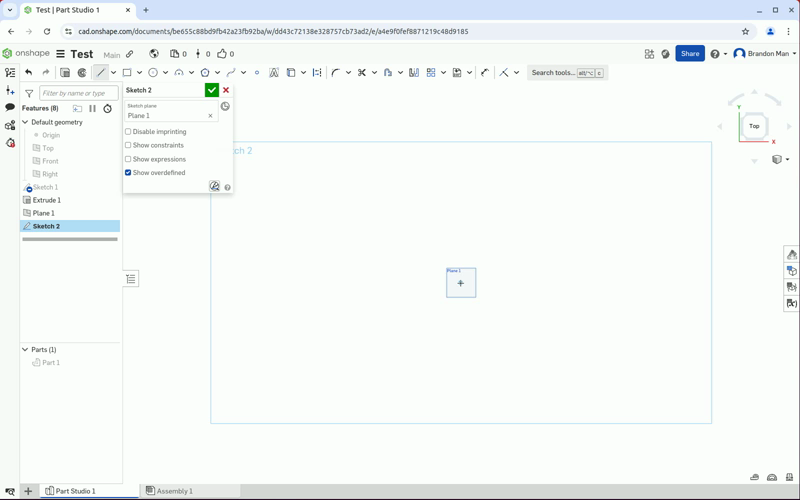
key_down(shift)
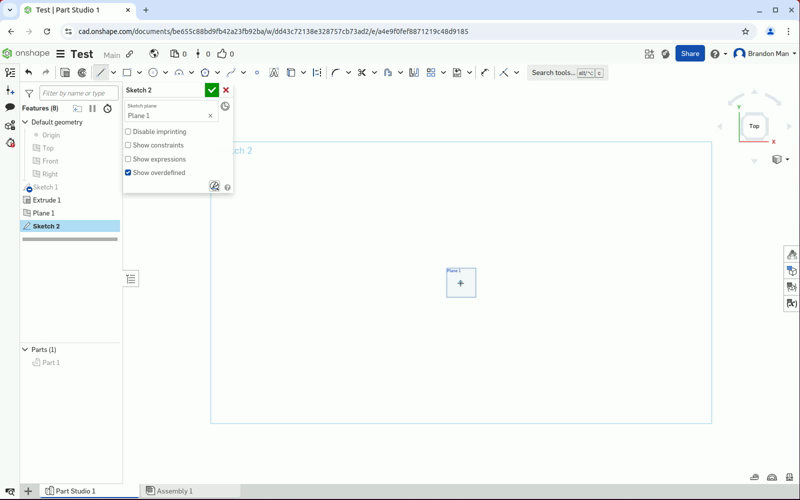
mouse_move(490, 282)
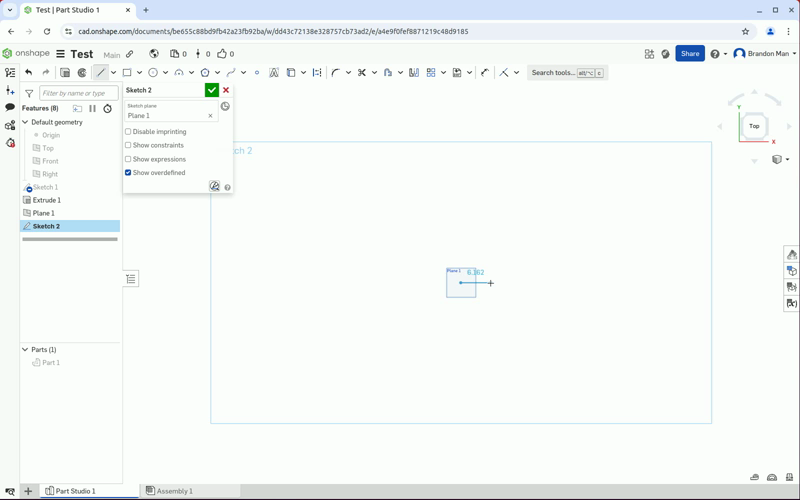
mouse_move(483, 282)
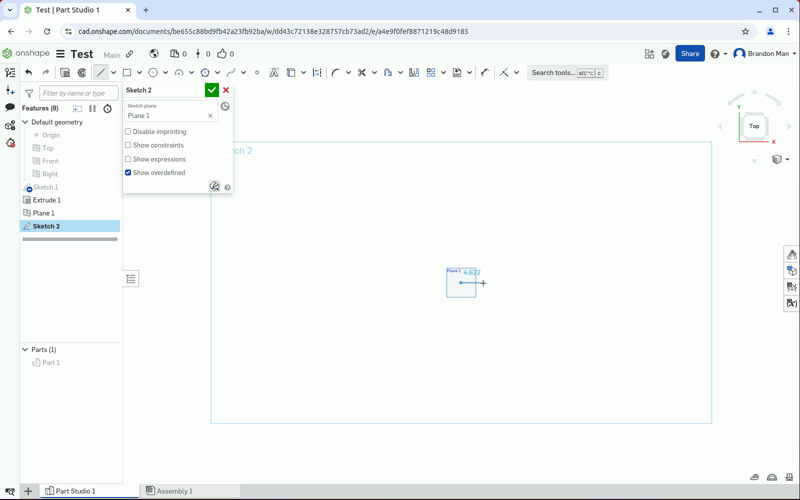
click(483, 282)
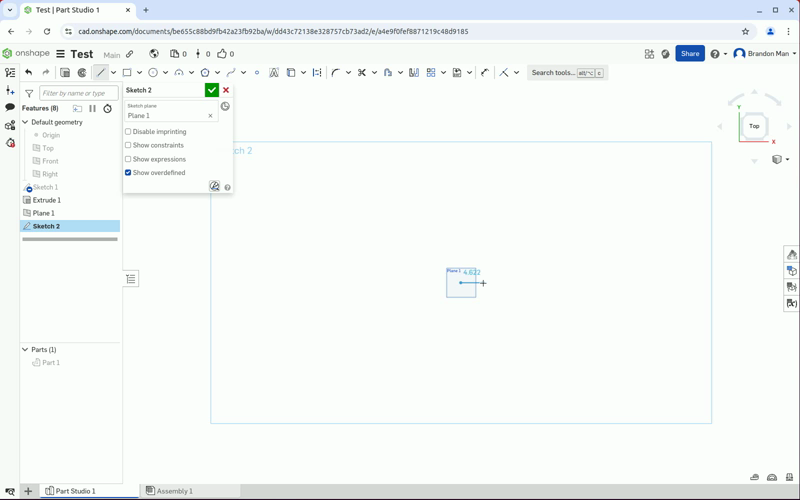
key_up(shift)
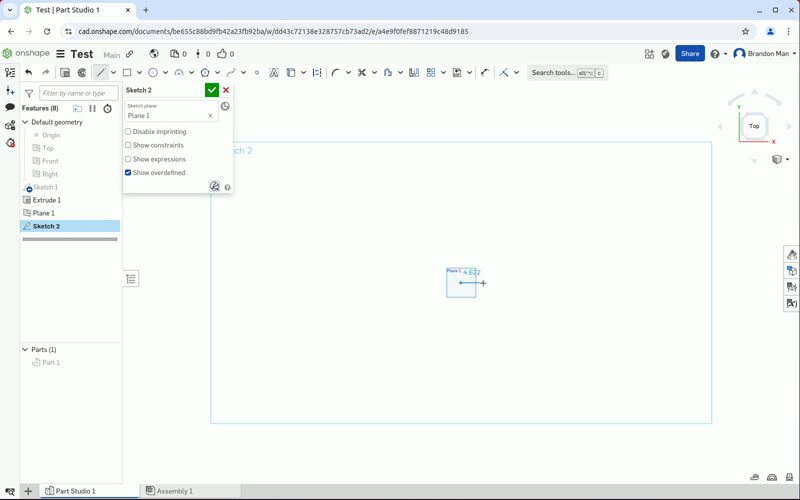
key_down(shift)
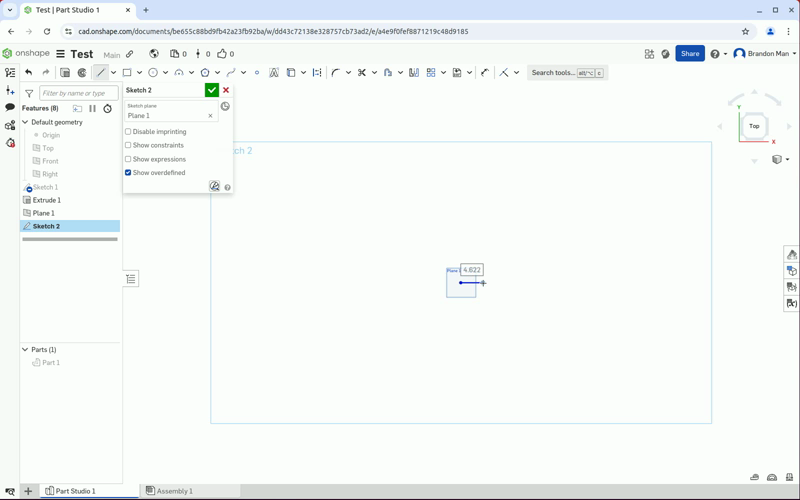
mouse_move(483, 170)
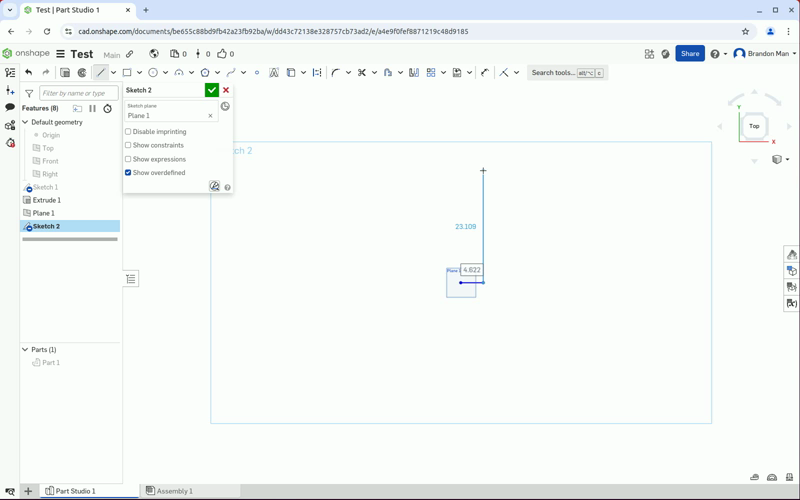
click(483, 170)
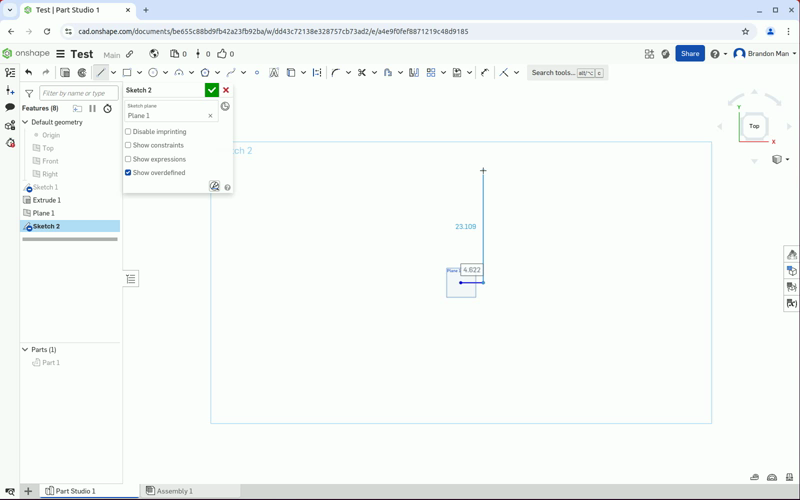
key_up(shift)
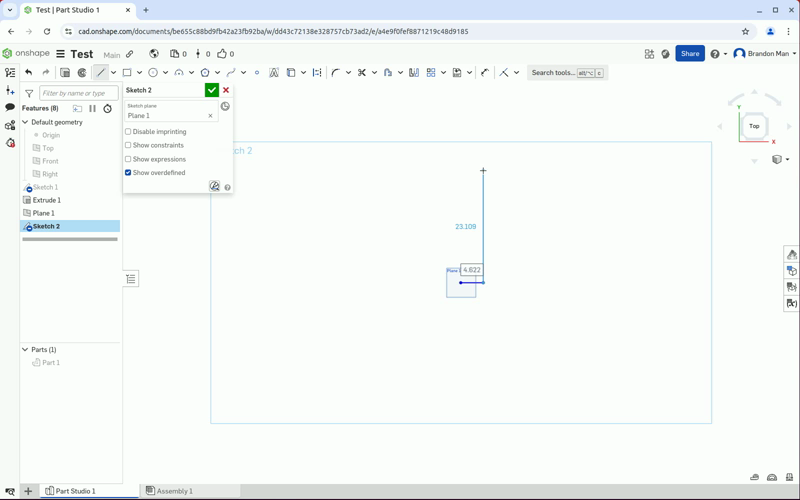
key_down(shift)
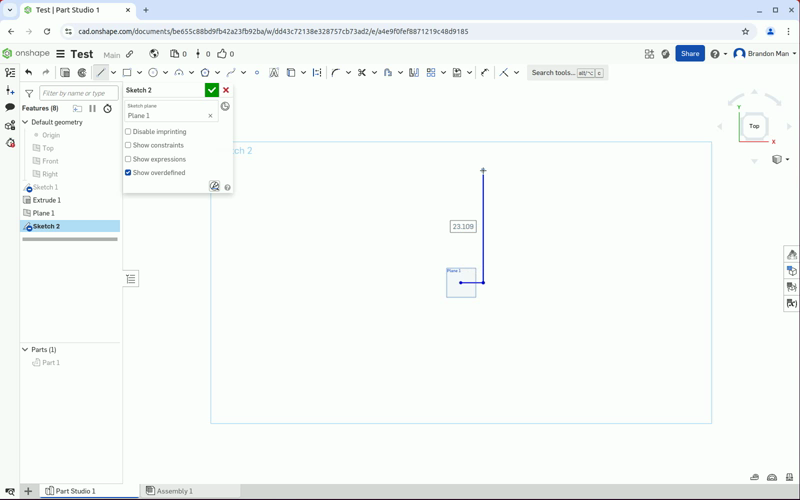
mouse_move(513, 170)
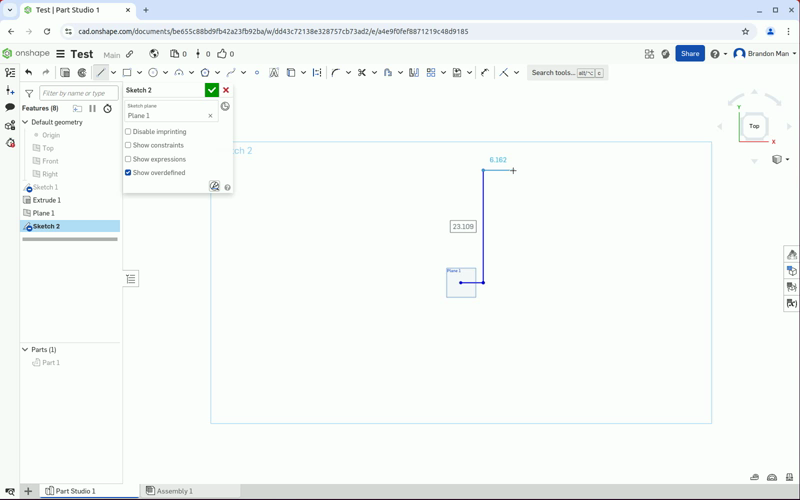
mouse_move(460, 170)
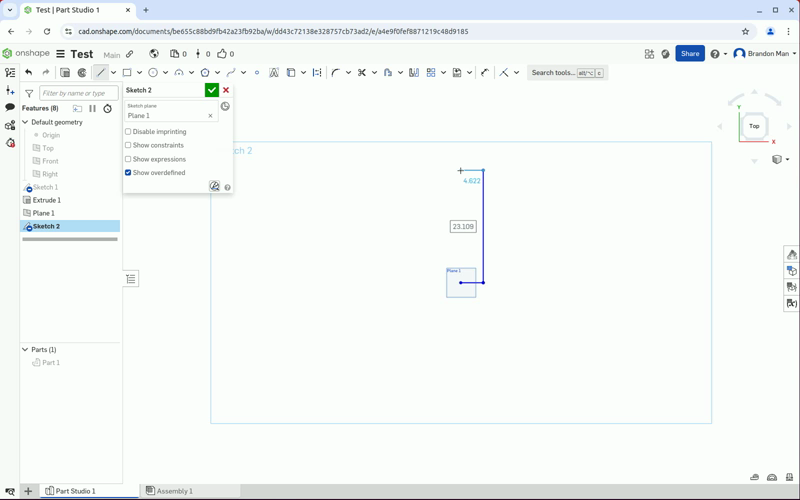
click(460, 170)
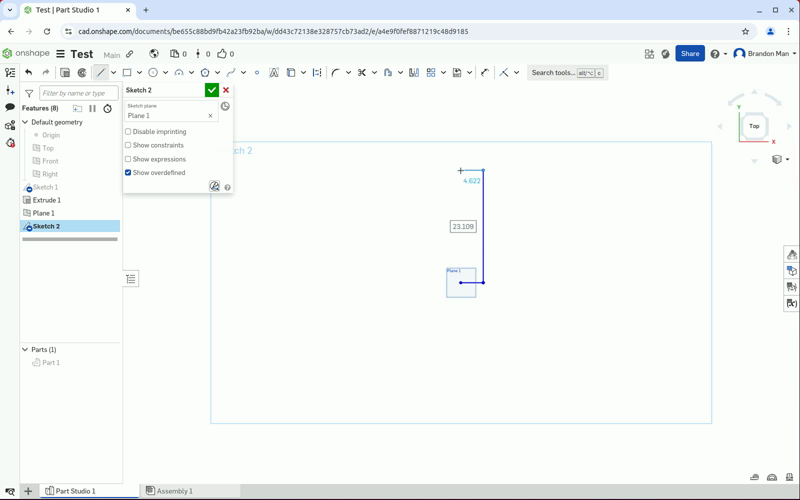
key_up(shift)
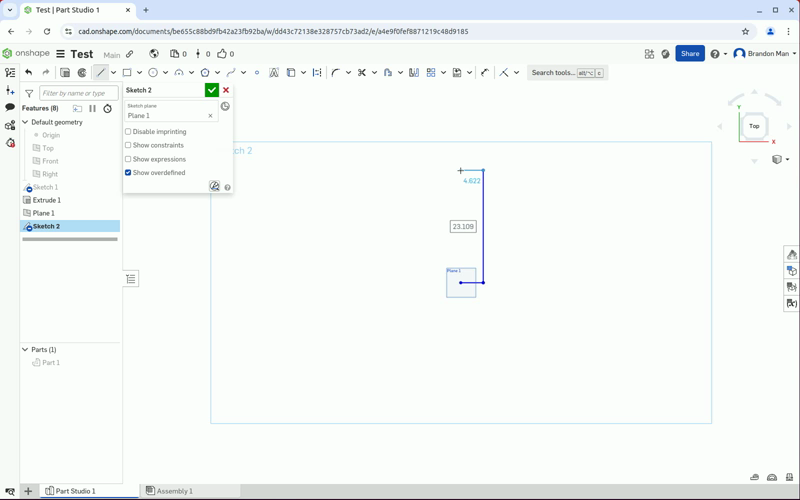
key_down(shift)
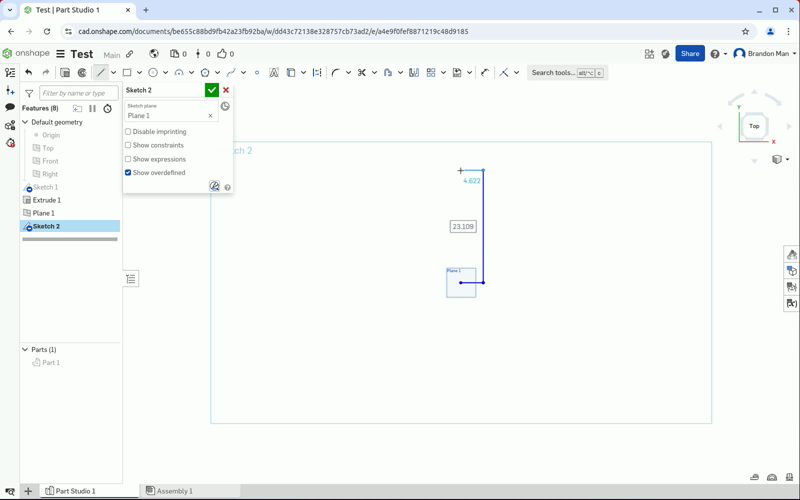
mouse_move(460, 282)
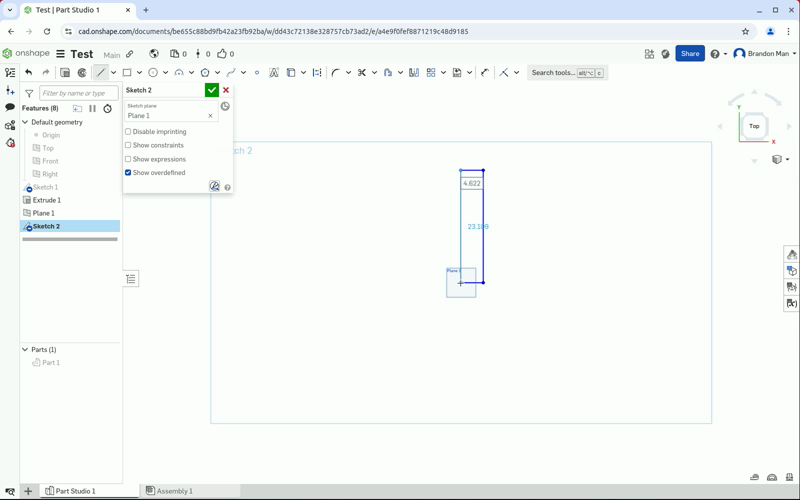
key_up(shift)
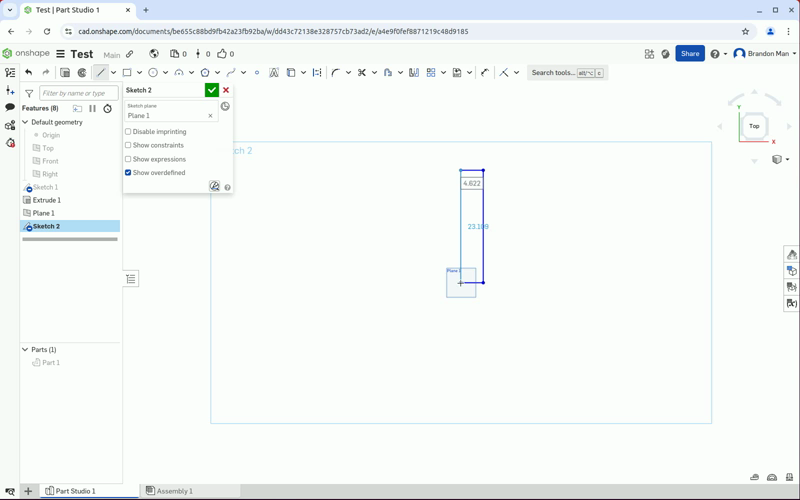
click(460, 282)
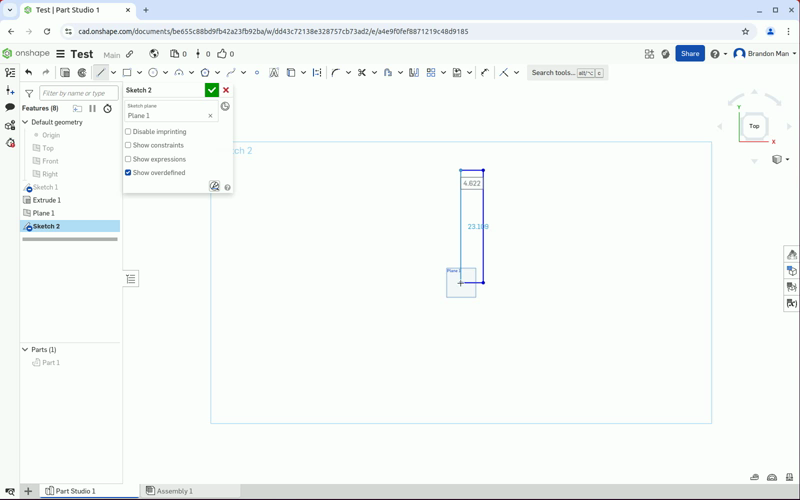
key(esc)
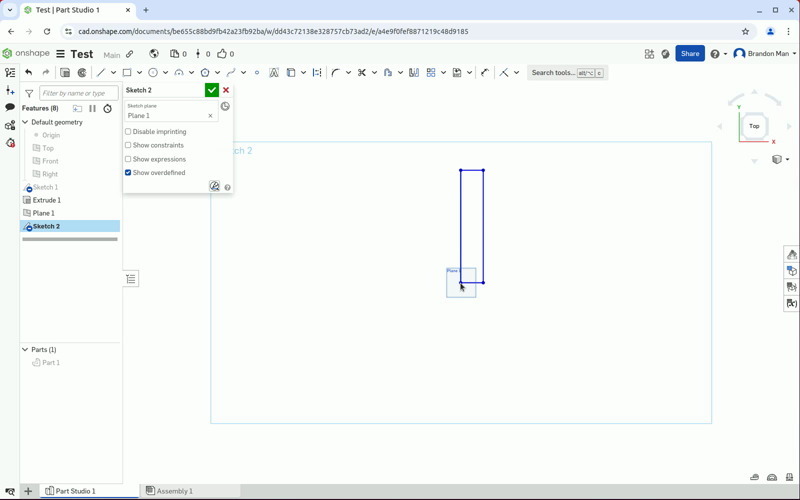
mouse_move(480, 175)
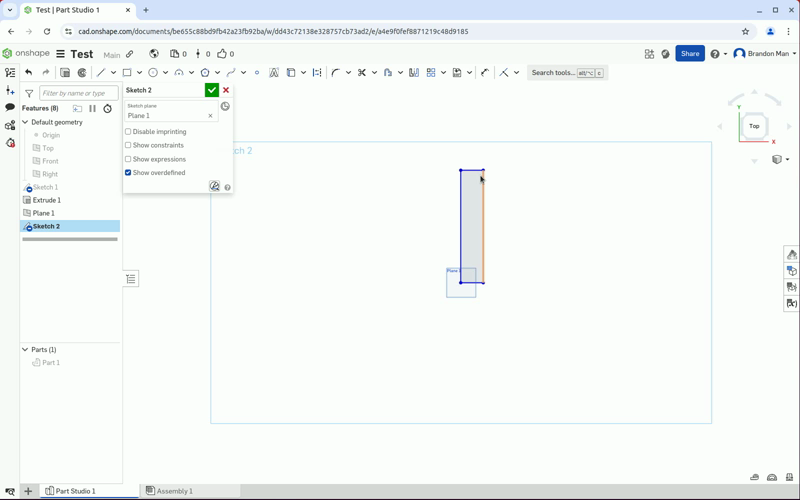
click(480, 175)
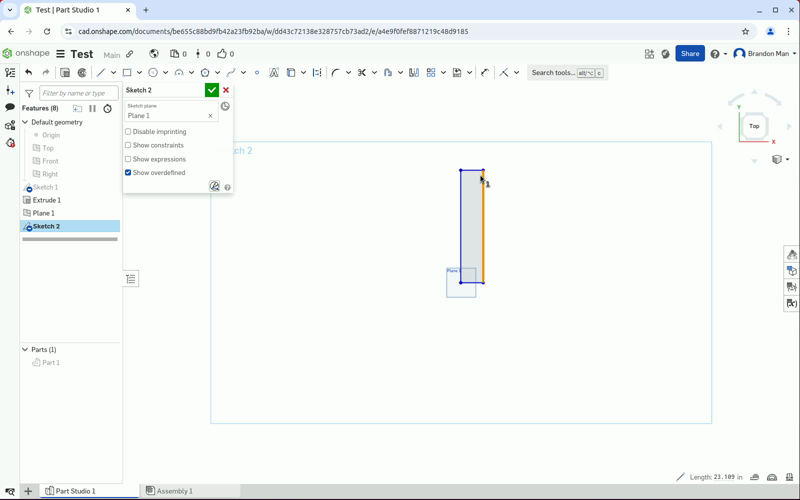
mouse_move(73, 352)
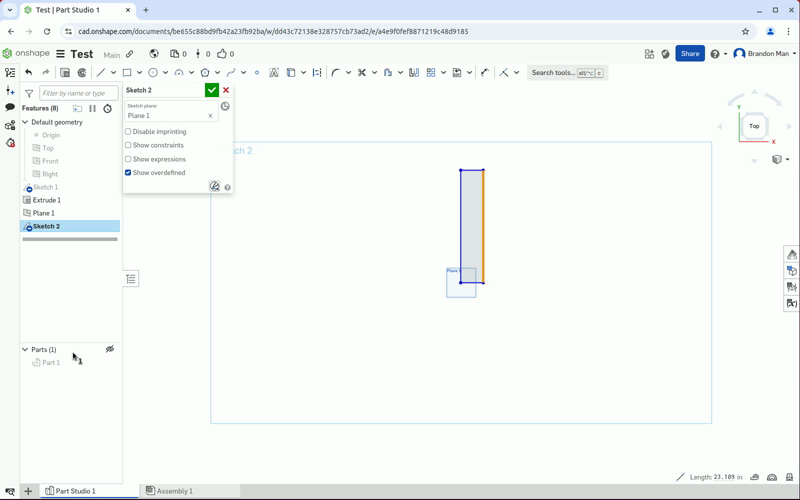
key(shift+y)
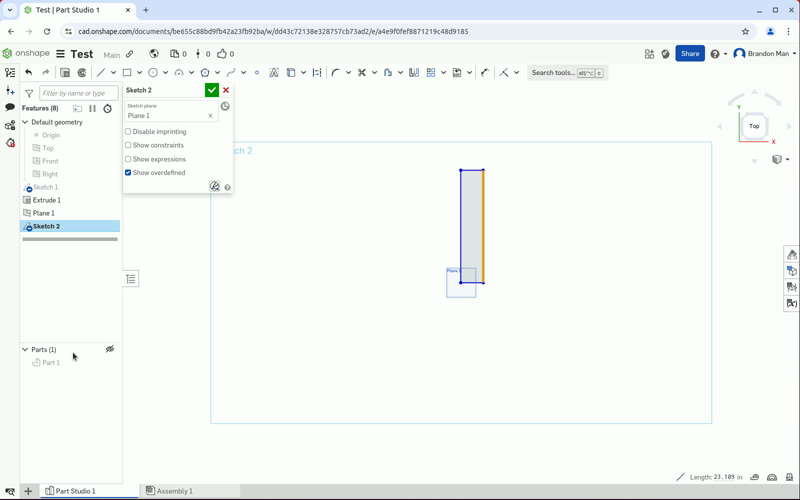
key(shift+e)
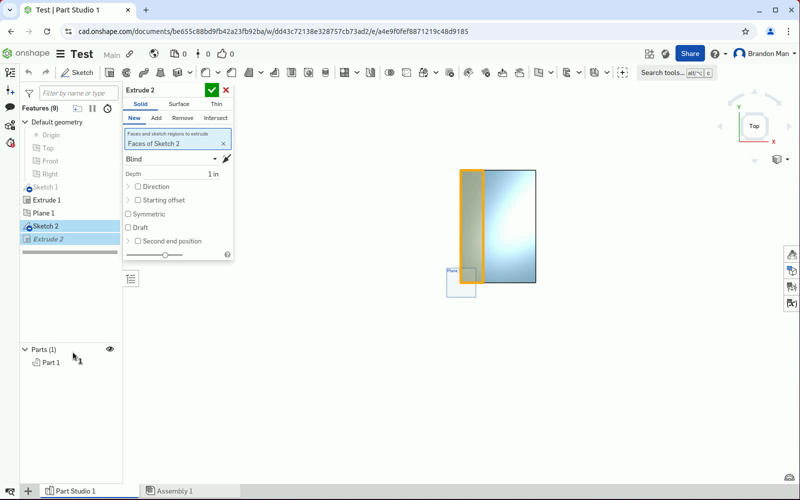
mouse_move(143, 106)
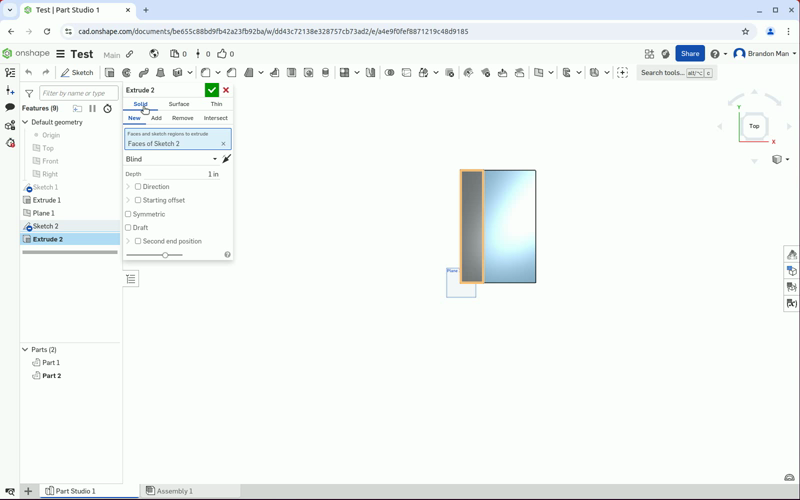
click(143, 106)
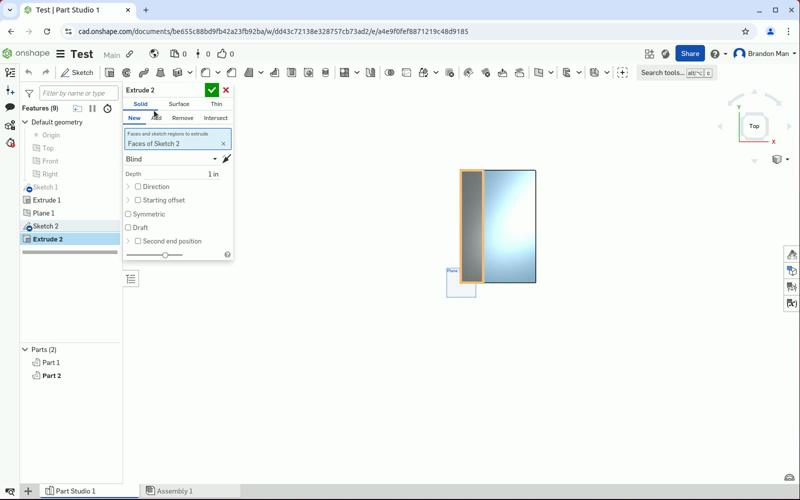
mouse_move(186, 120)
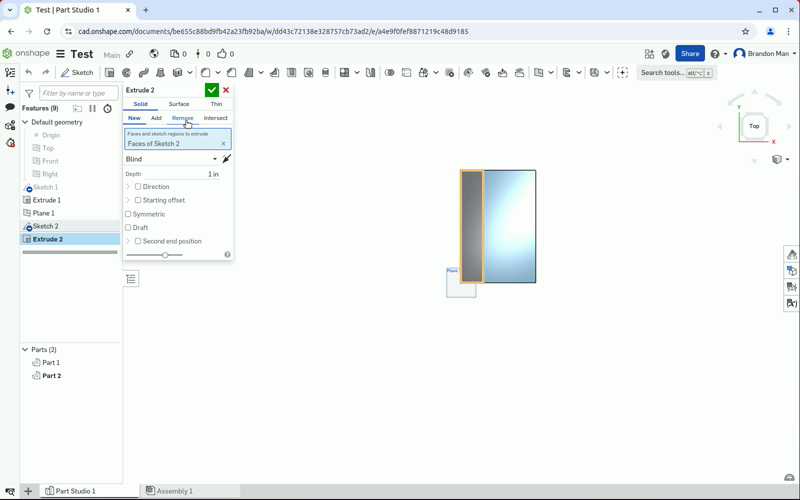
click(186, 120)
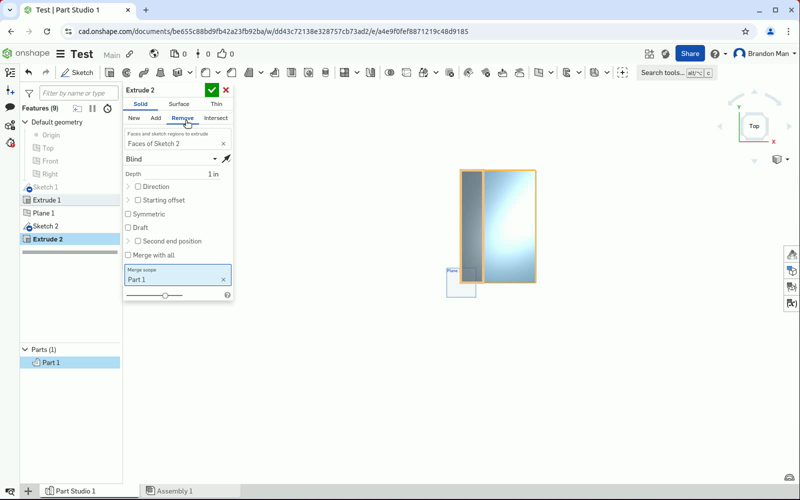
key(tab, 4)
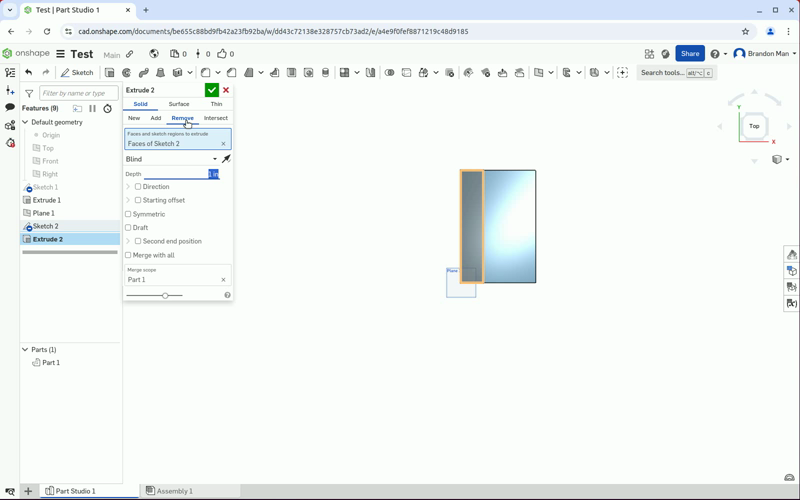
text(4.574)
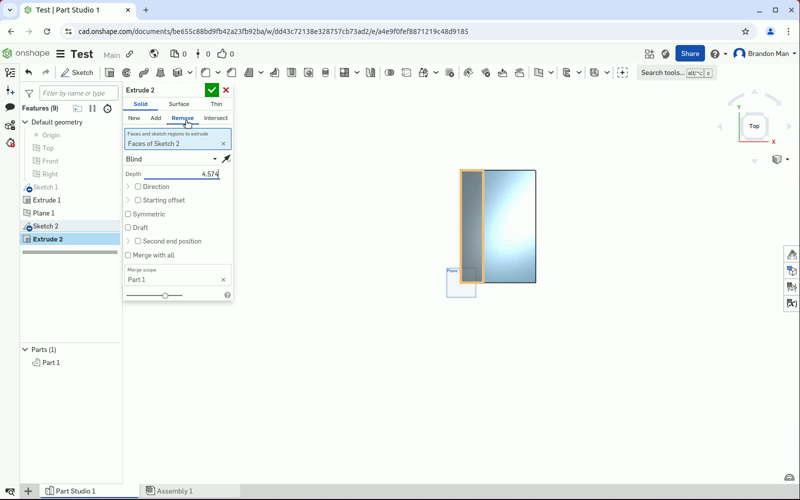
key(tab, 6)
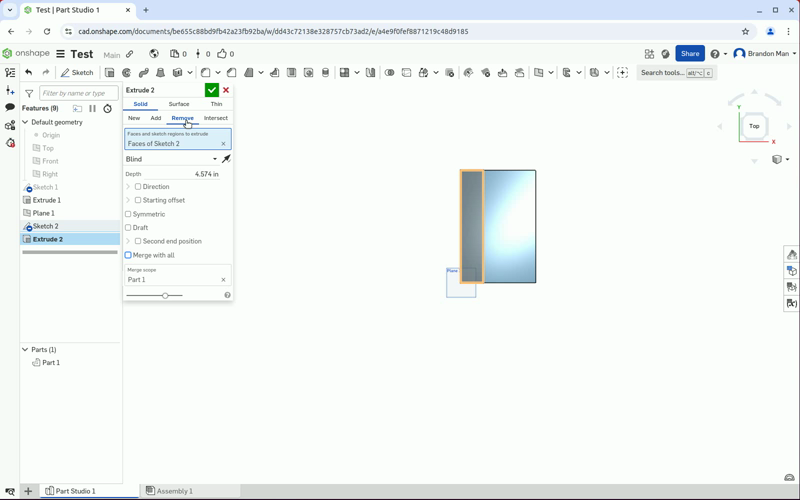
key(space)
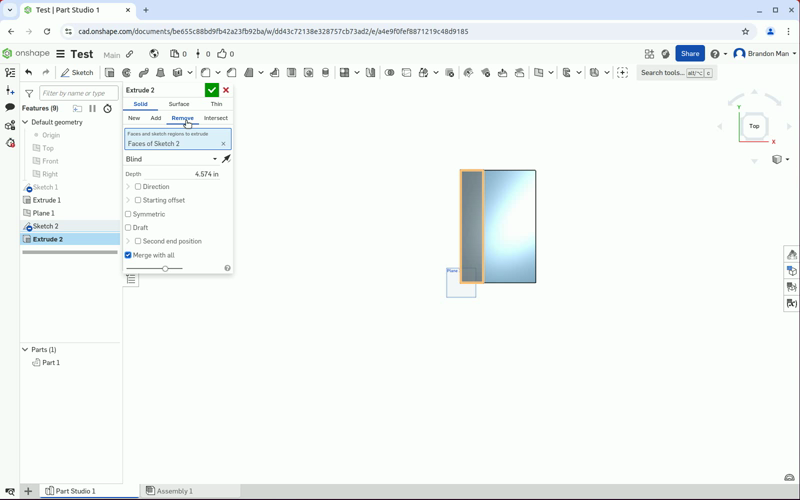
key(enter)
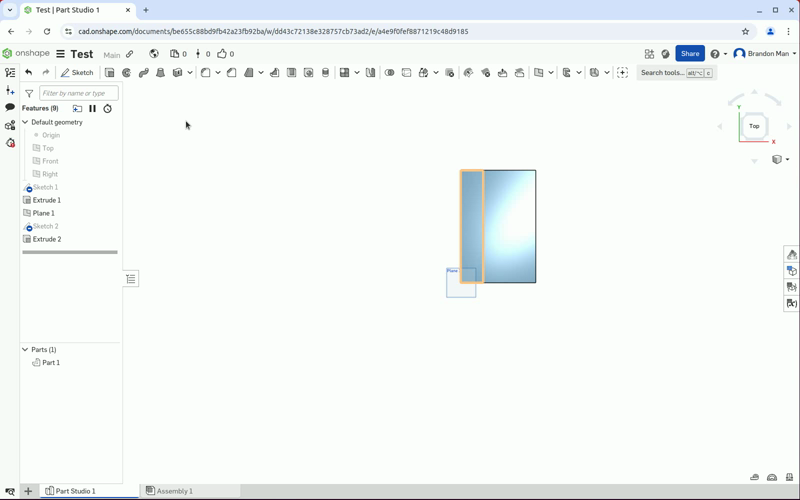
key(shift+h)
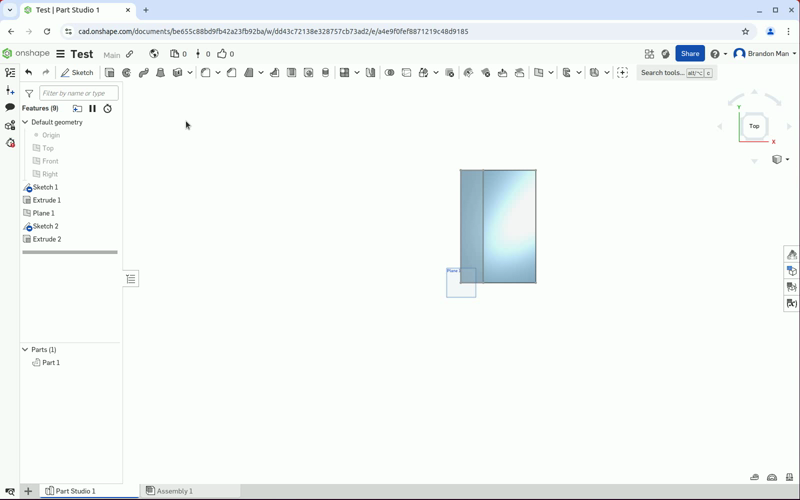
key(shift+h)
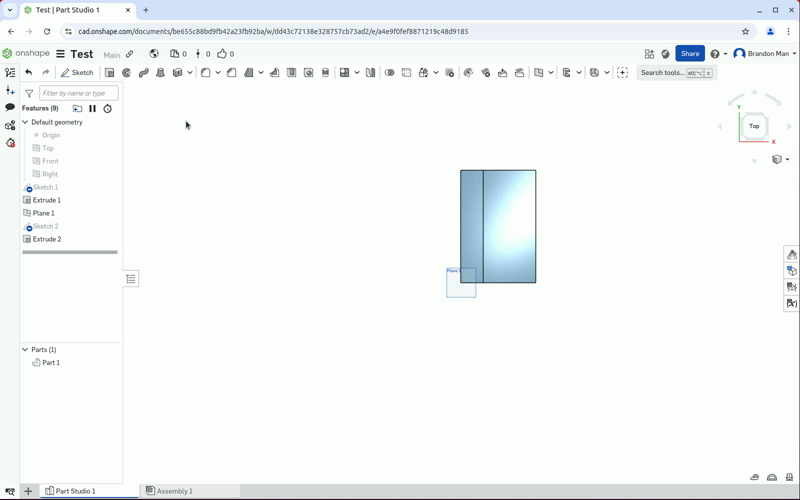
mouse_move(73, 189)
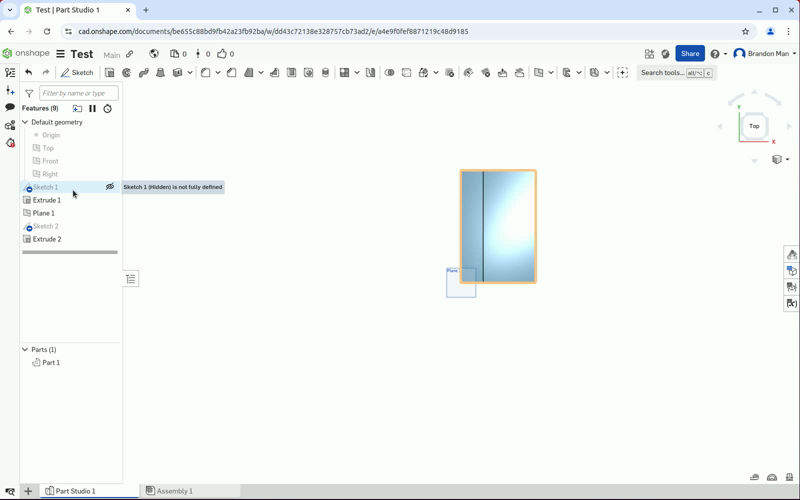
click(73, 189)
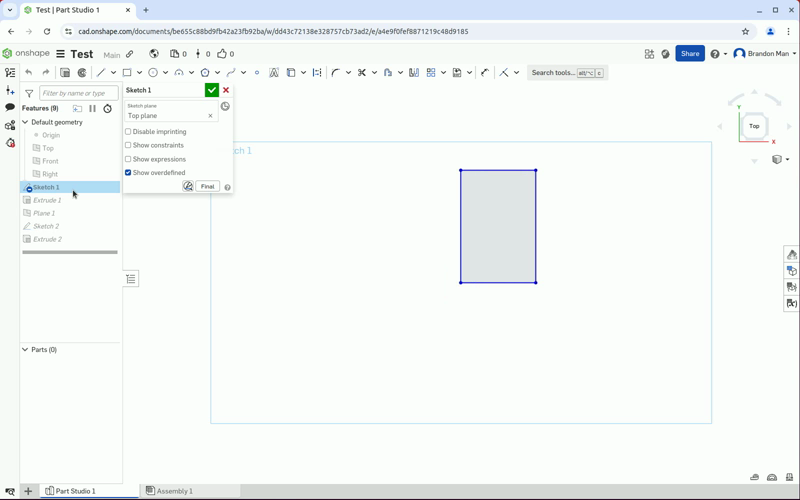
mouse_move(229, 92)
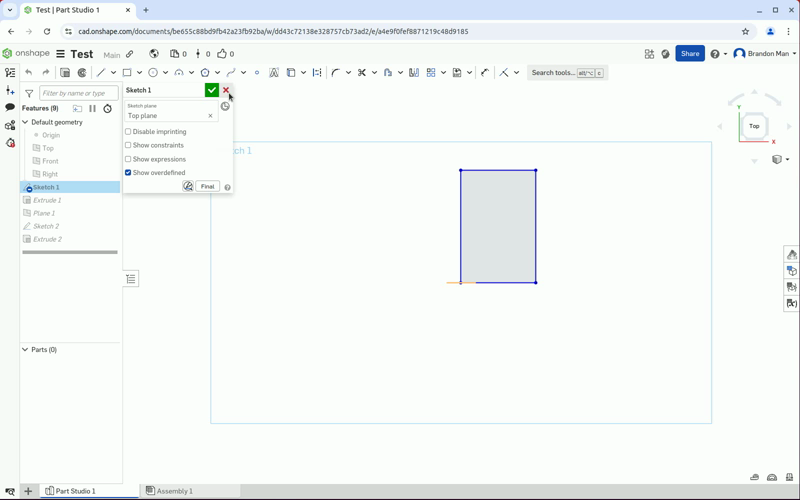
click(229, 92)
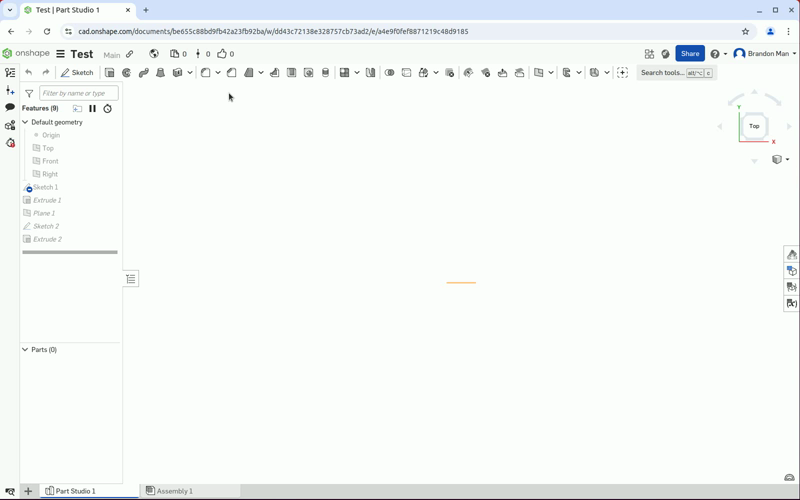
key(shift+s)
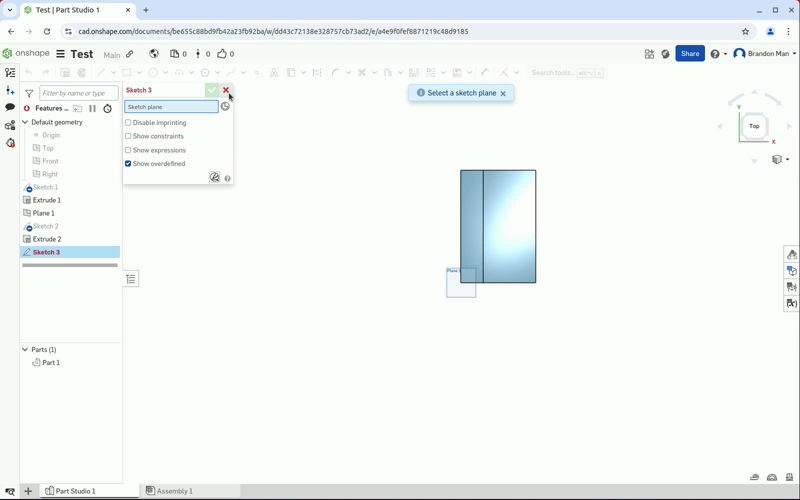
mouse_move(73, 215)
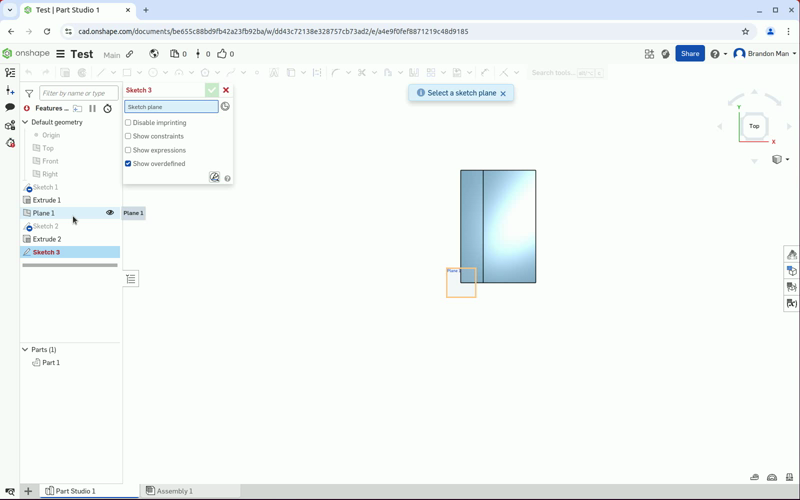
click(73, 215)
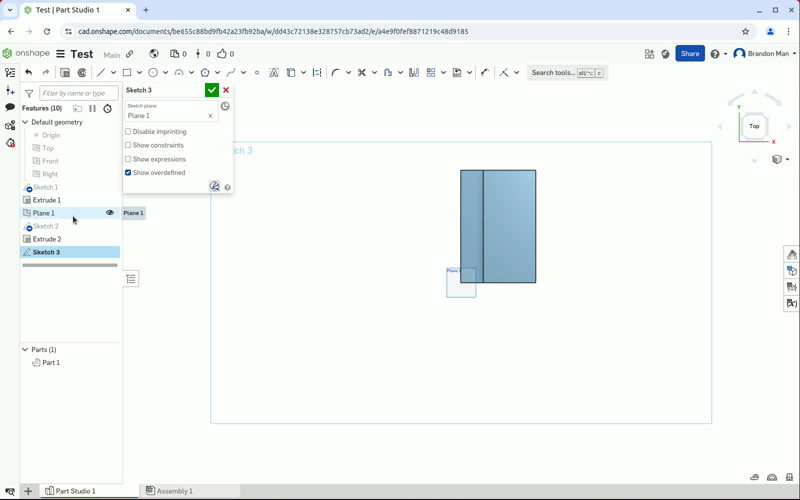
mouse_move(73, 352)
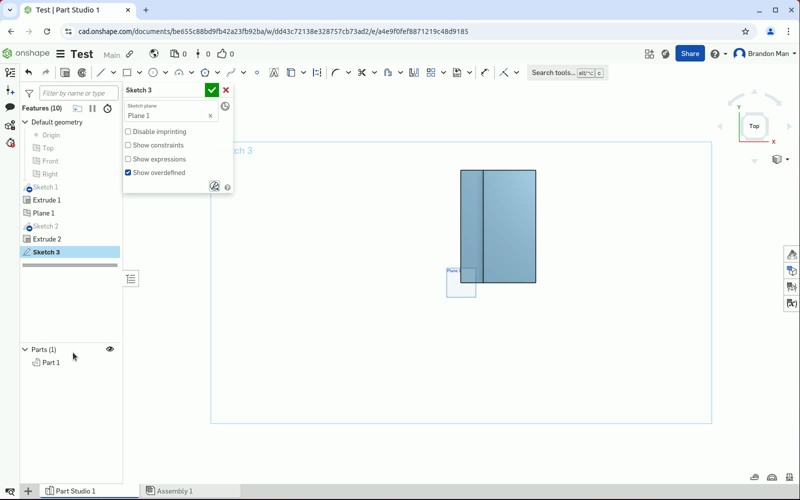
key(y)
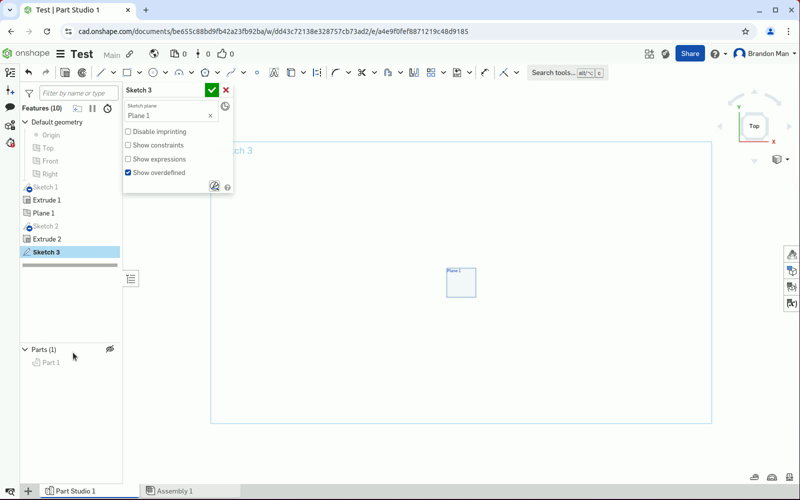
key(c)
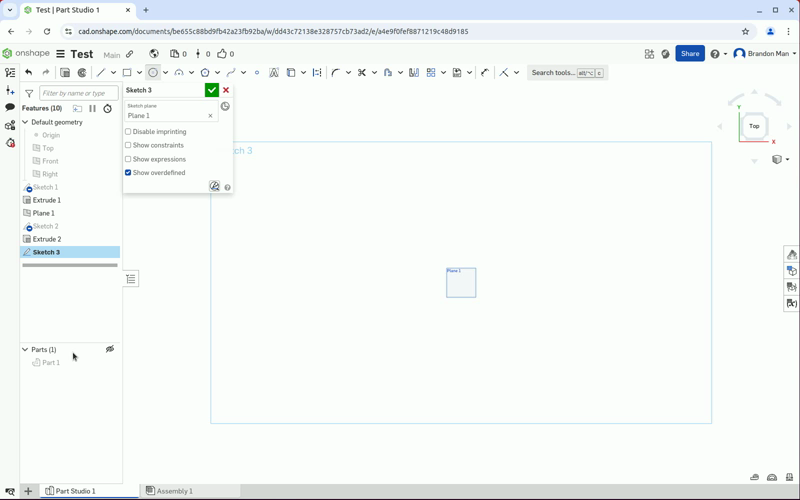
key_down(shift)
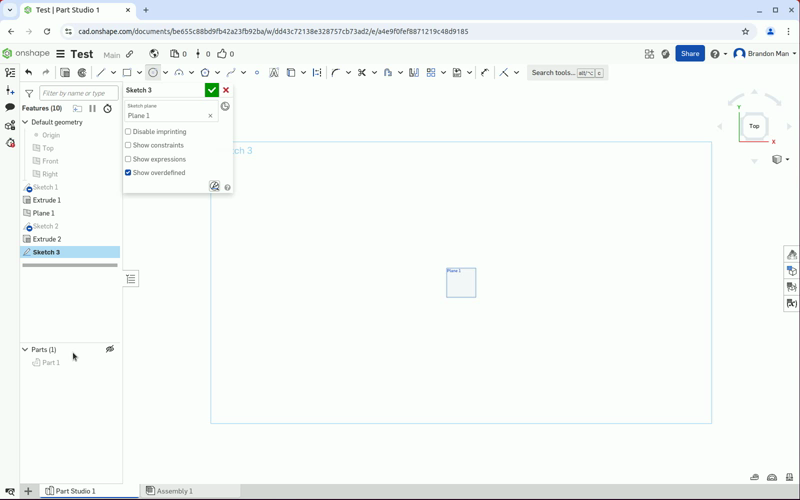
mouse_move(510, 226)
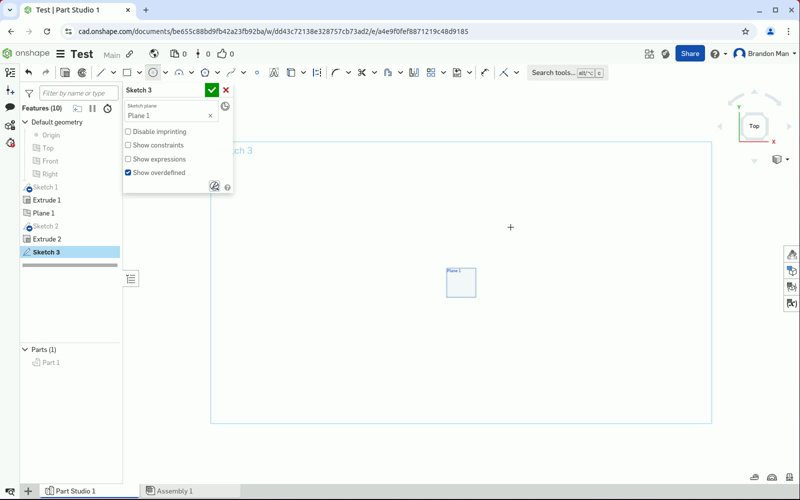
click(510, 226)
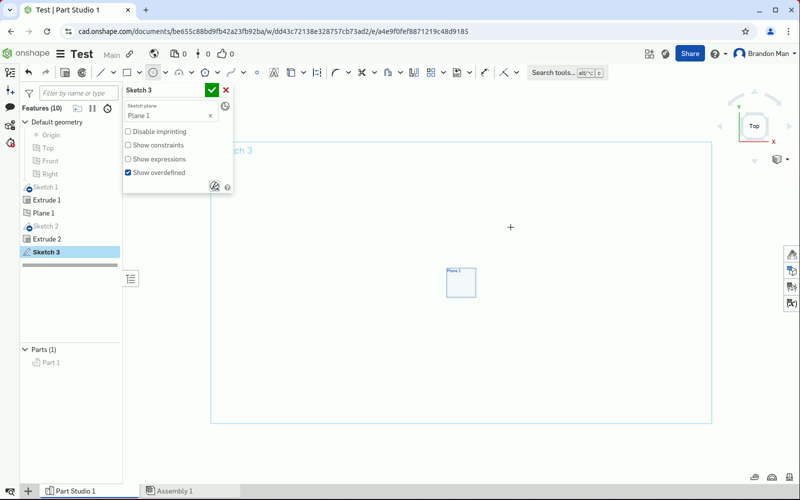
key_up(shift)
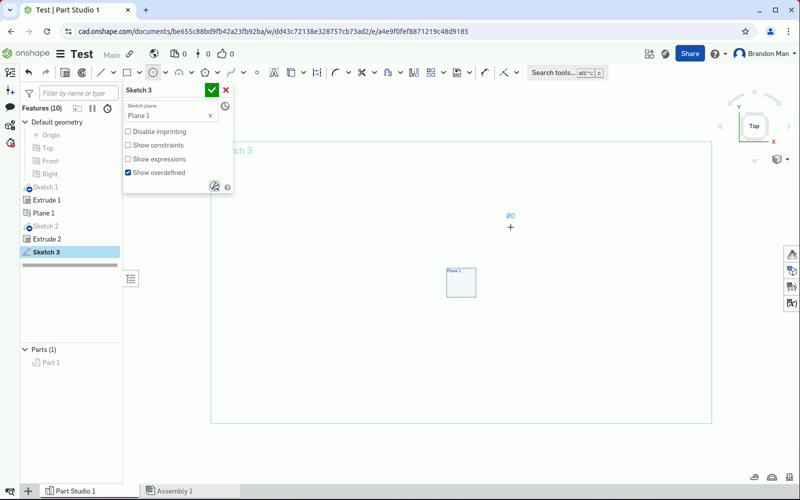
mouse_move(526, 226)
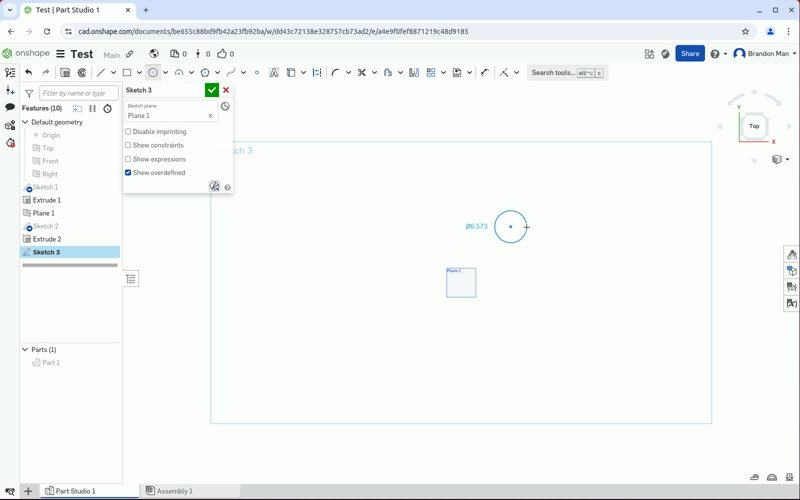
click(526, 226)
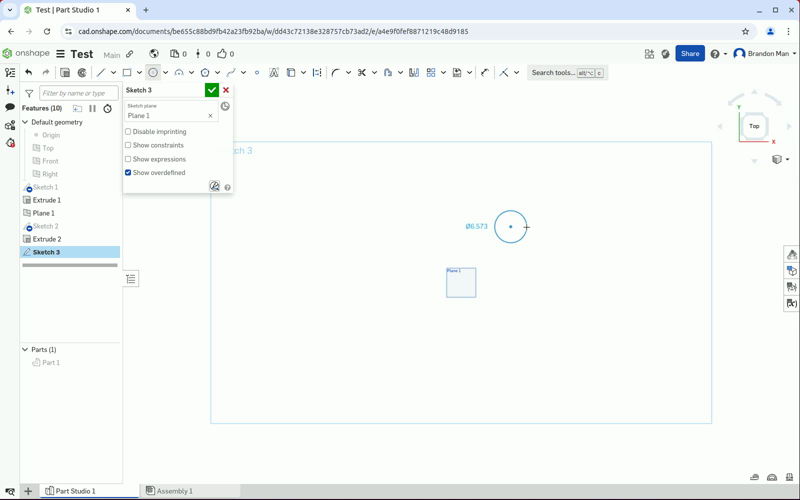
key(esc)
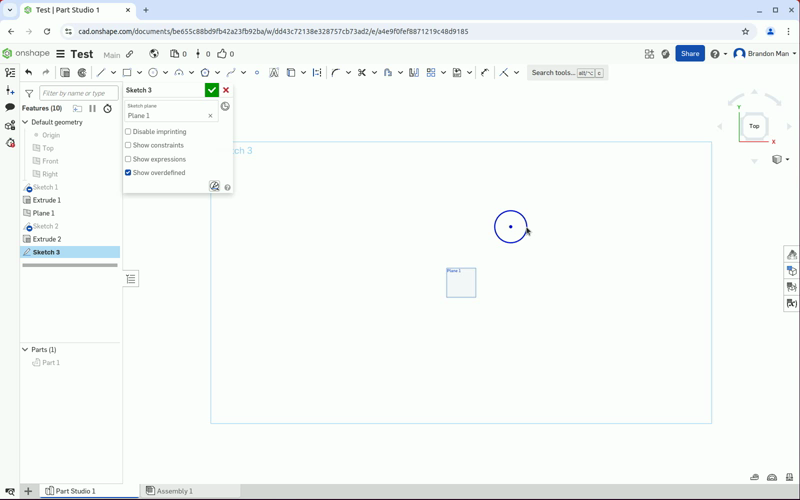
mouse_move(507, 214)
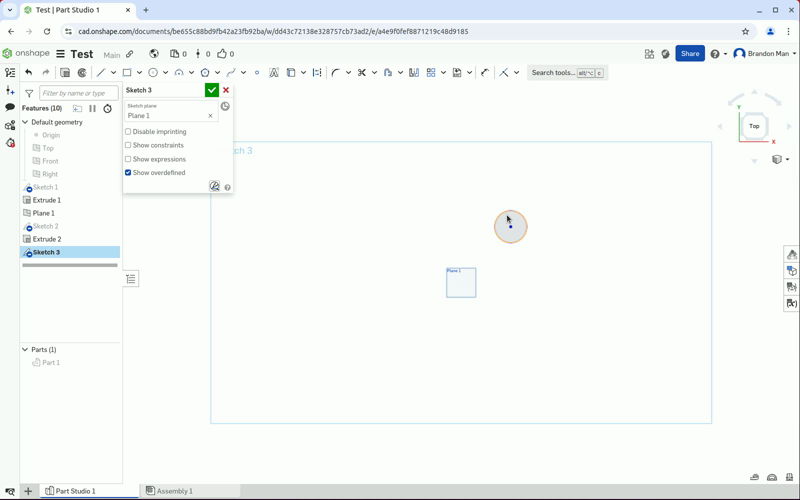
scroll(6)
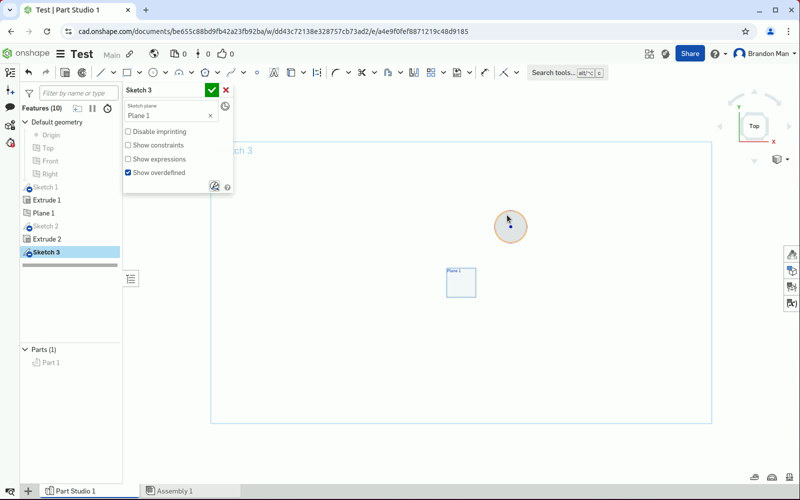
scroll(6)
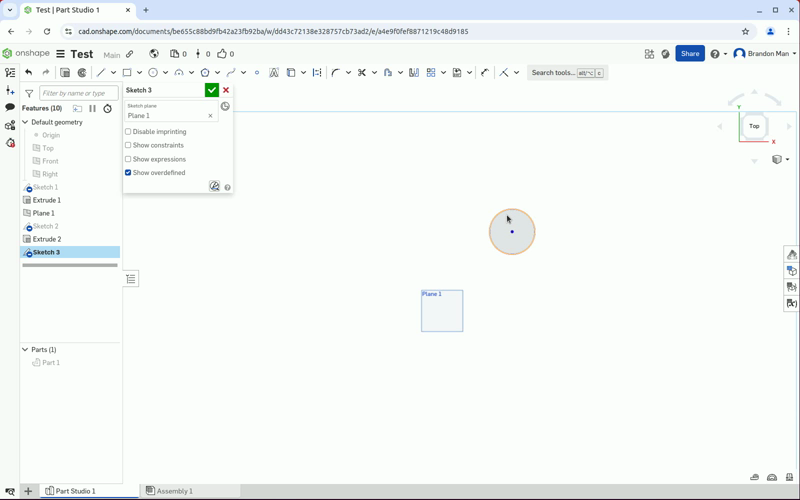
scroll(6)
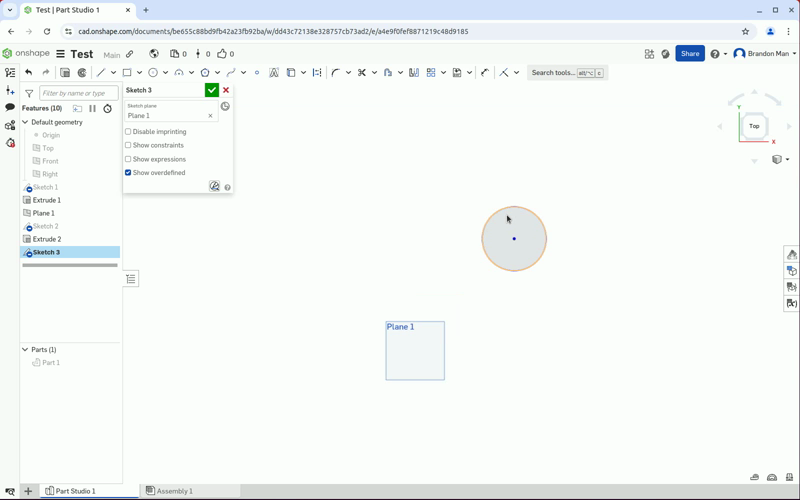
scroll(6)
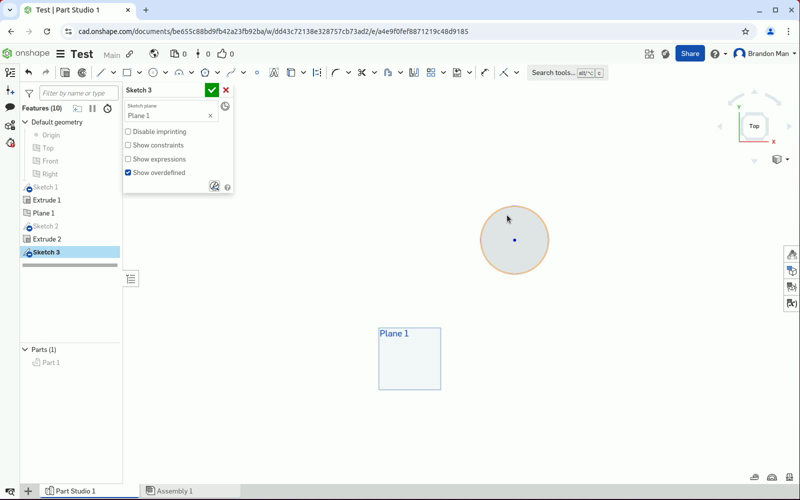
scroll(6)
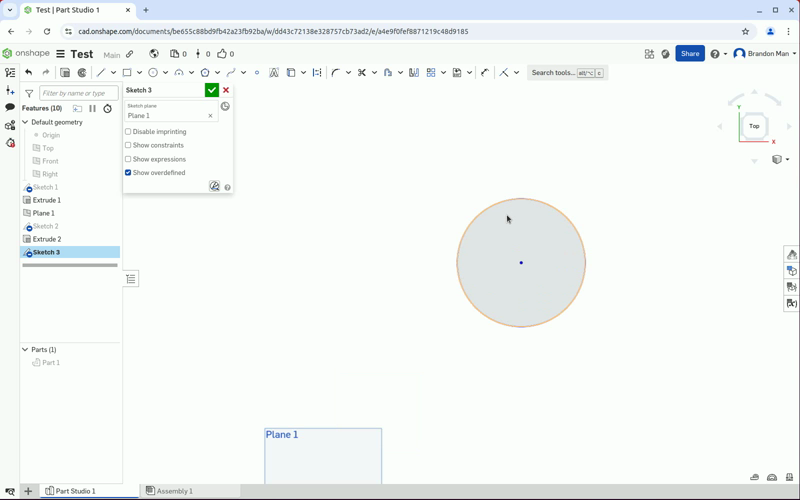
scroll(6)
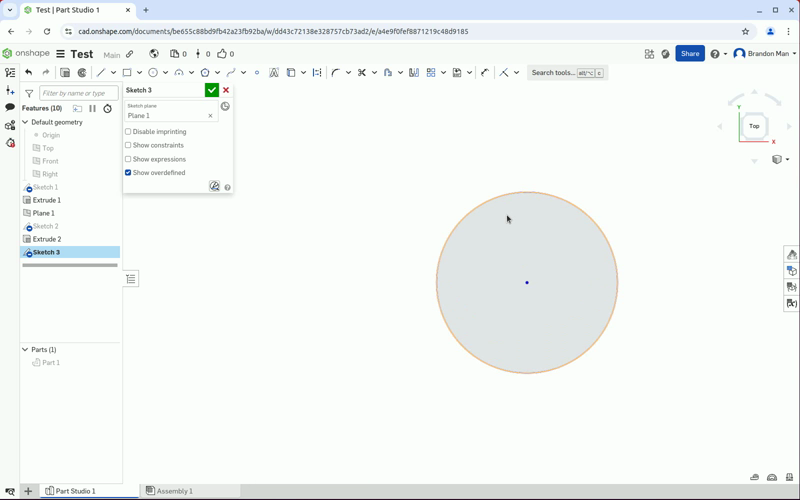
scroll(6)
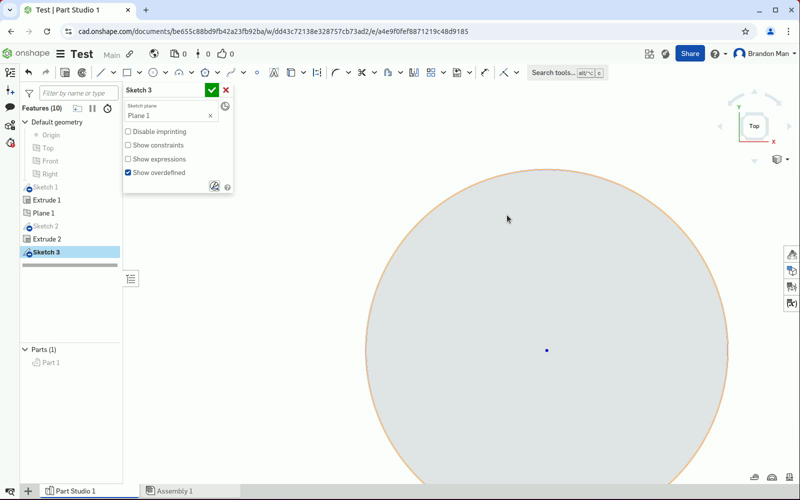
click(507, 214)
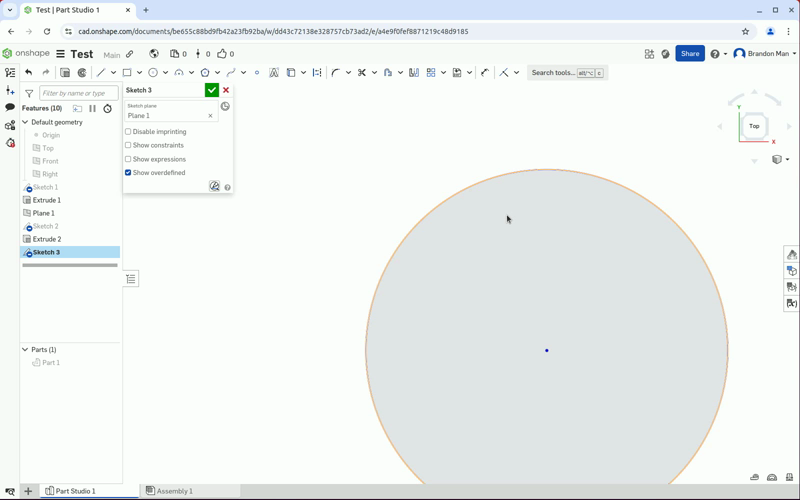
scroll(-6)
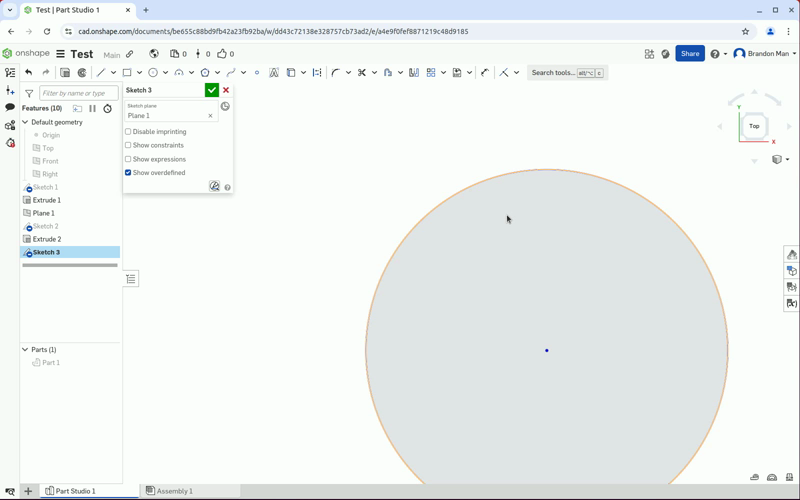
scroll(-6)
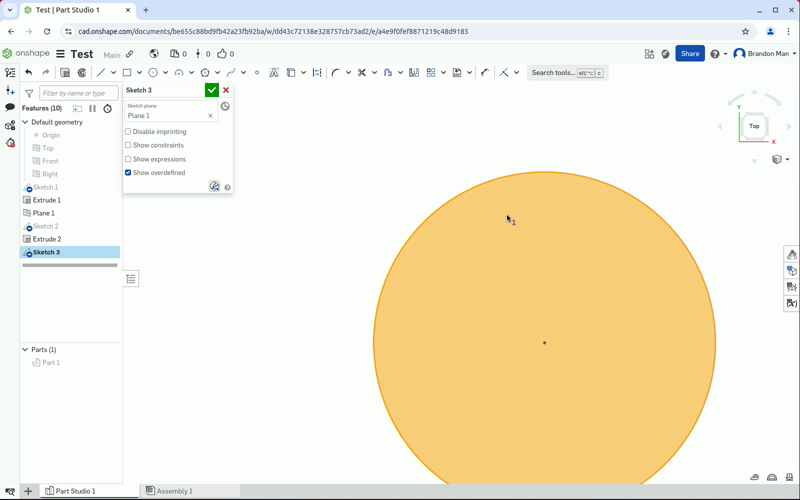
scroll(-6)
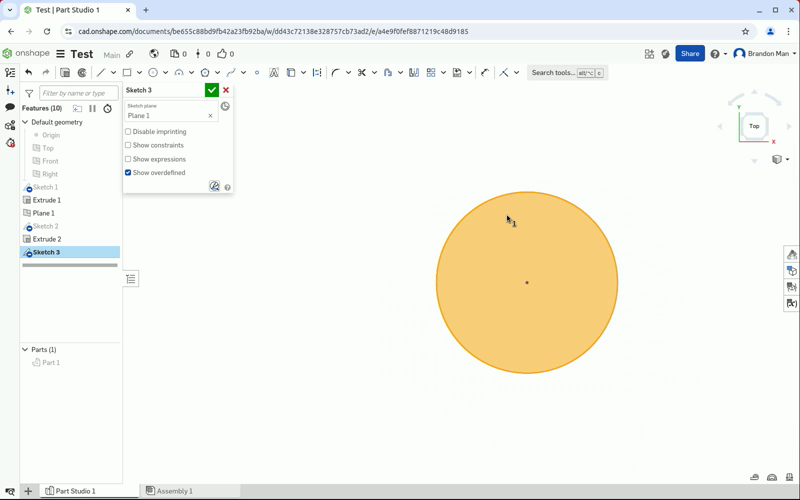
scroll(-6)
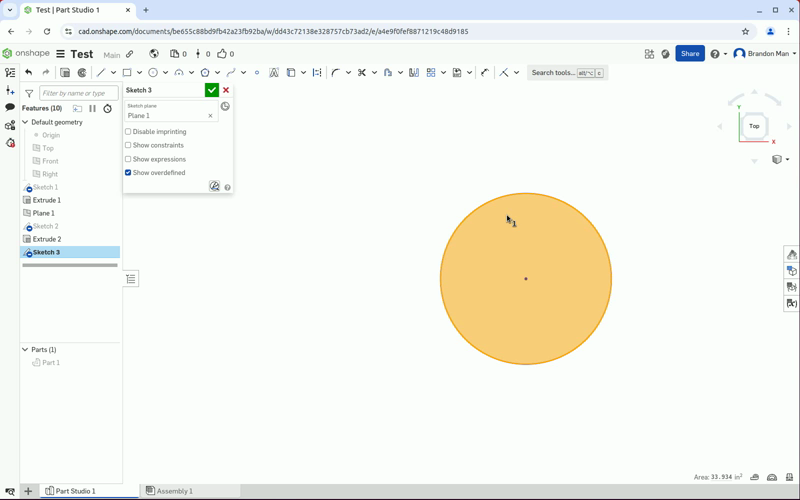
scroll(-6)
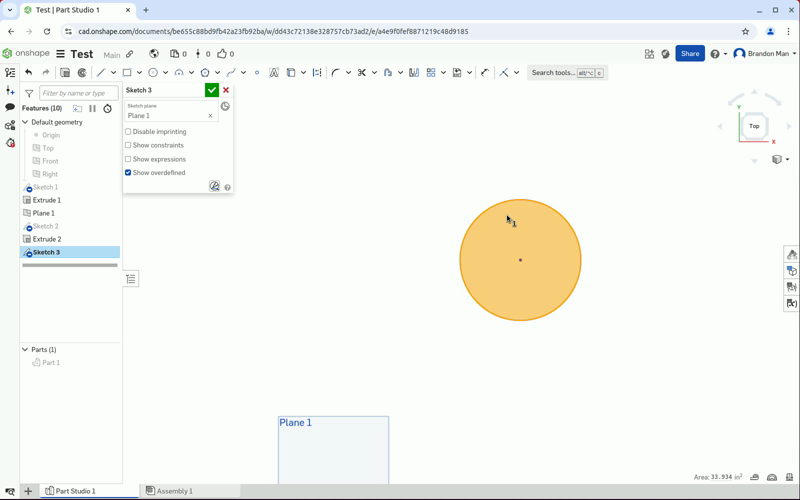
scroll(-6)
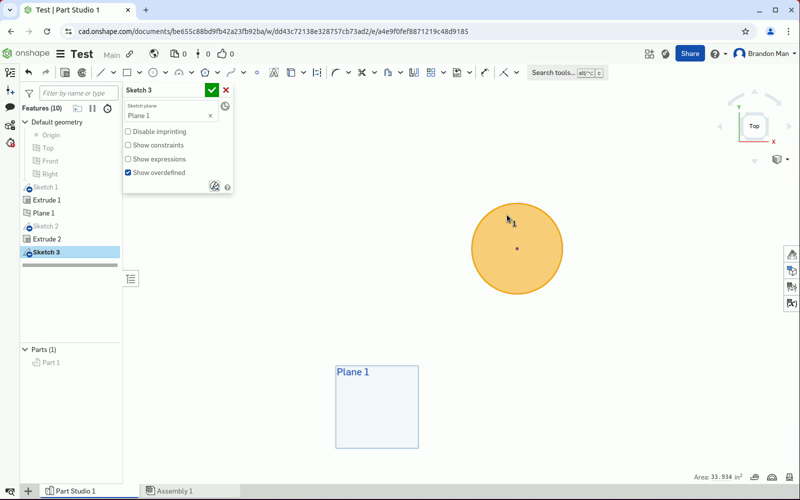
scroll(-6)
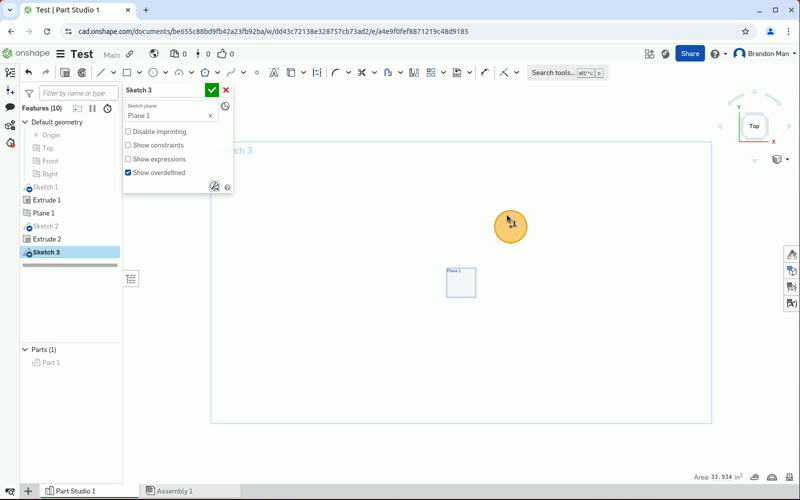
mouse_move(73, 352)
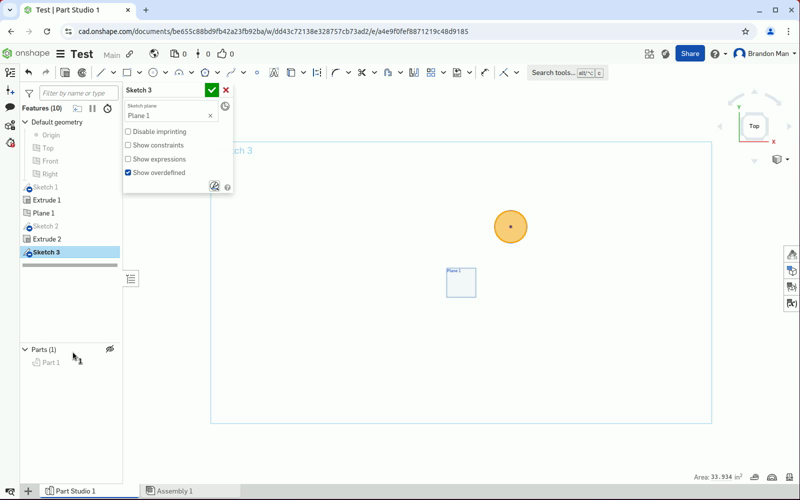
key(shift+y)
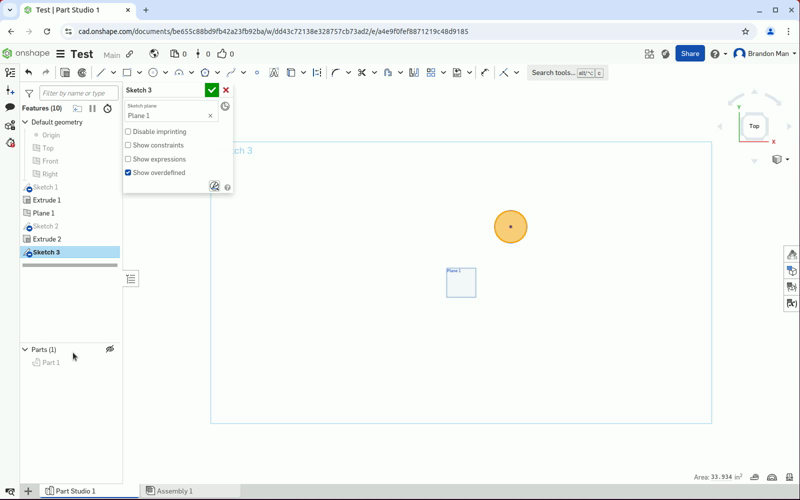
key(shift+e)
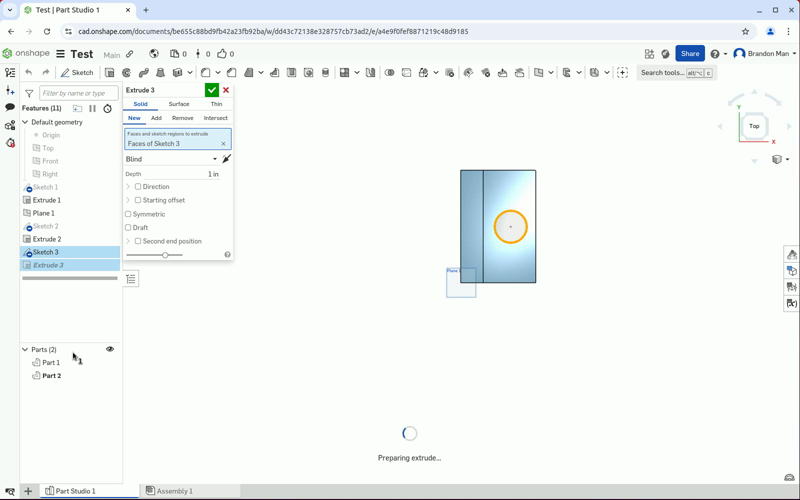
mouse_move(143, 106)
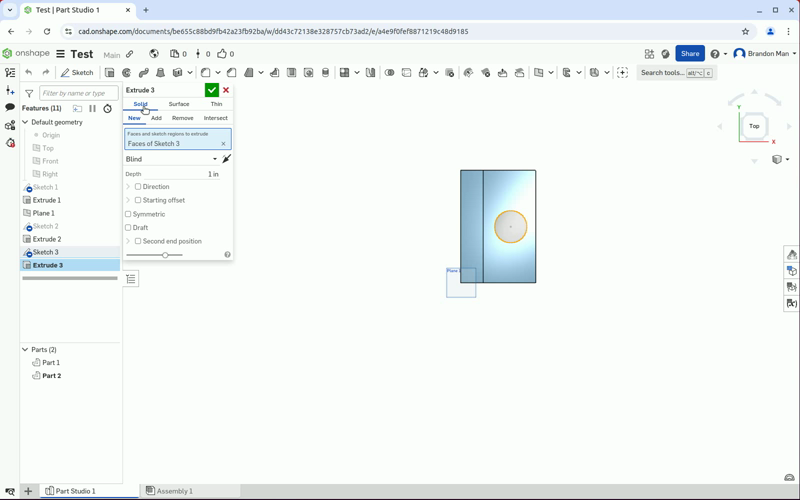
click(143, 106)
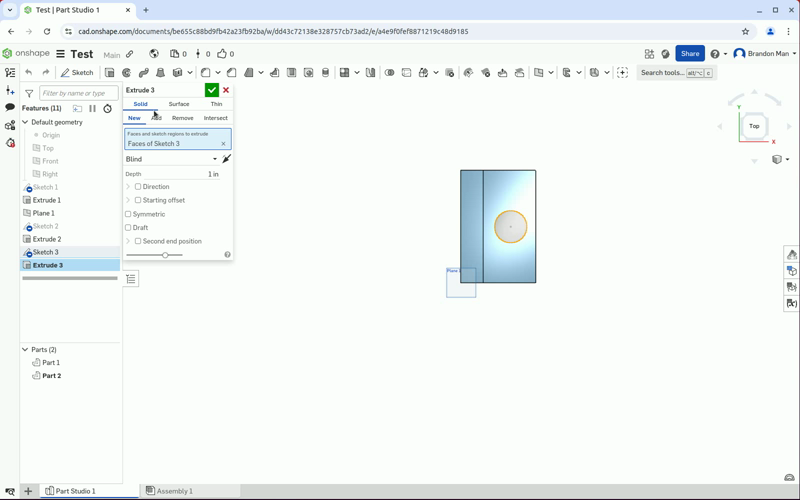
mouse_move(186, 120)
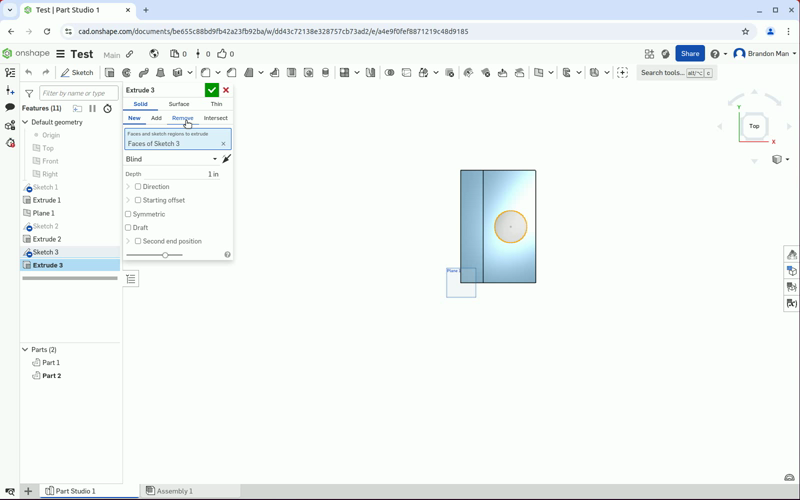
click(186, 120)
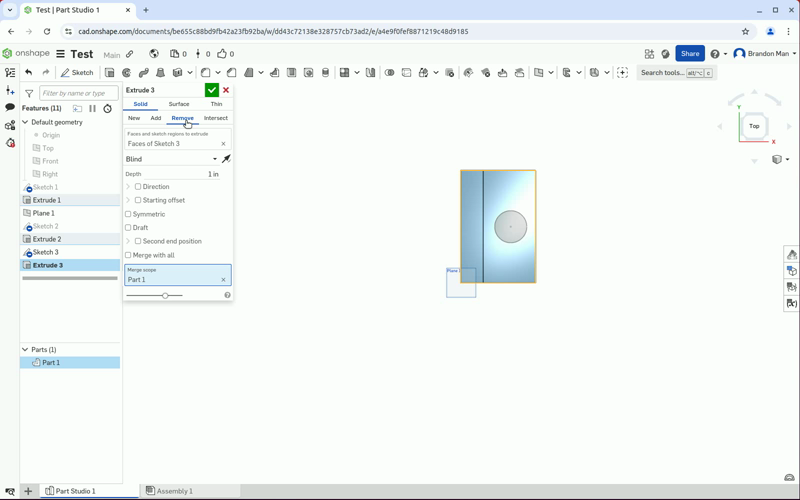
key(tab, 4)
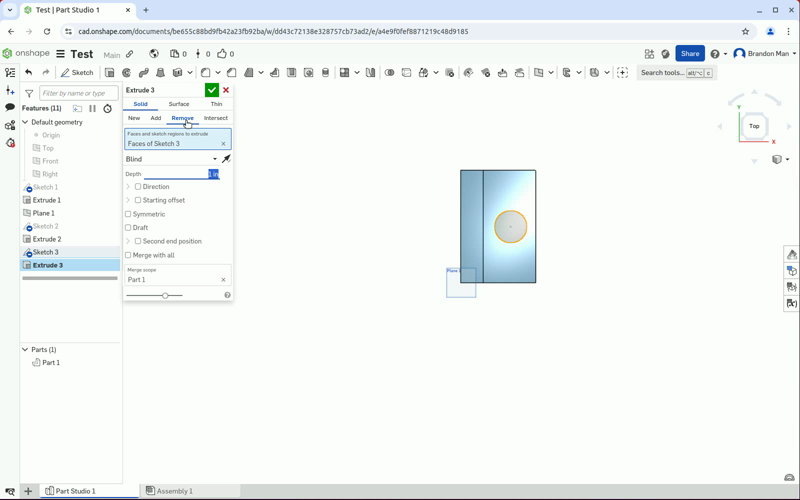
text(30.811)
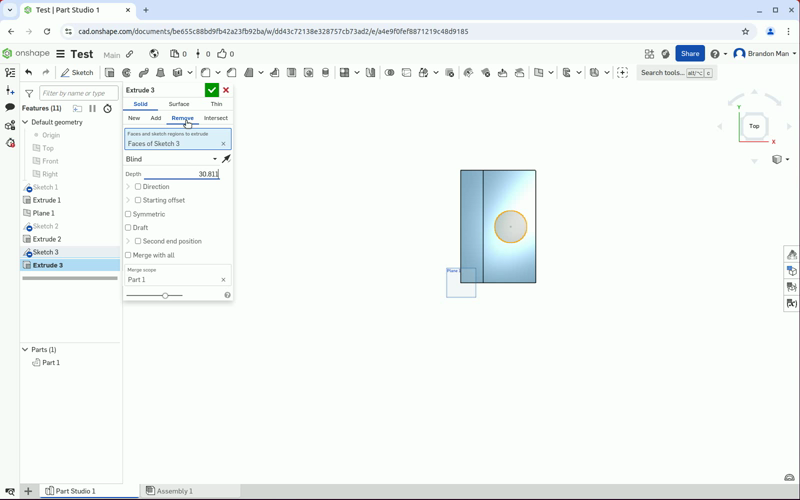
key(tab, 6)
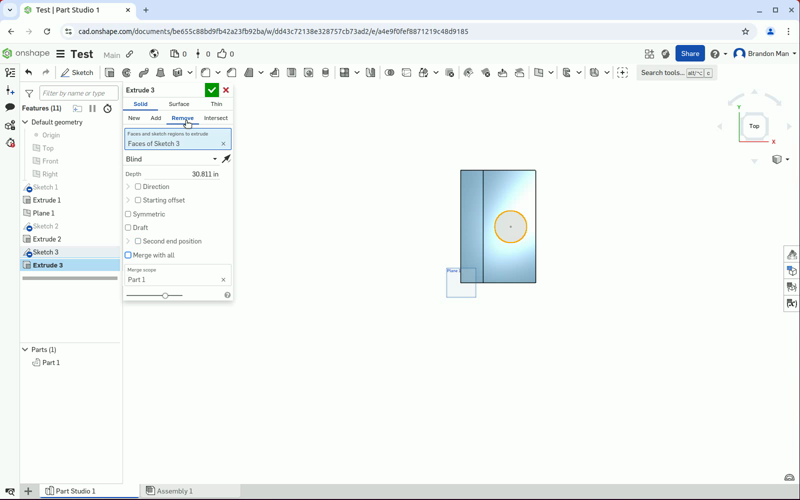
key(space)
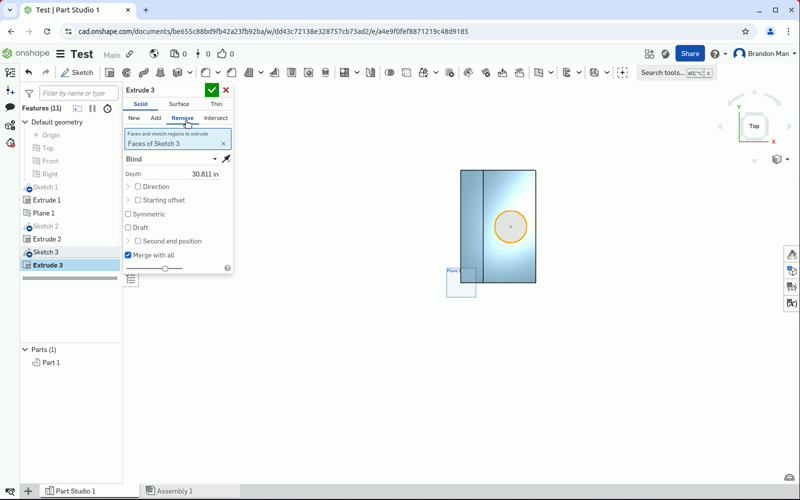
key(enter)
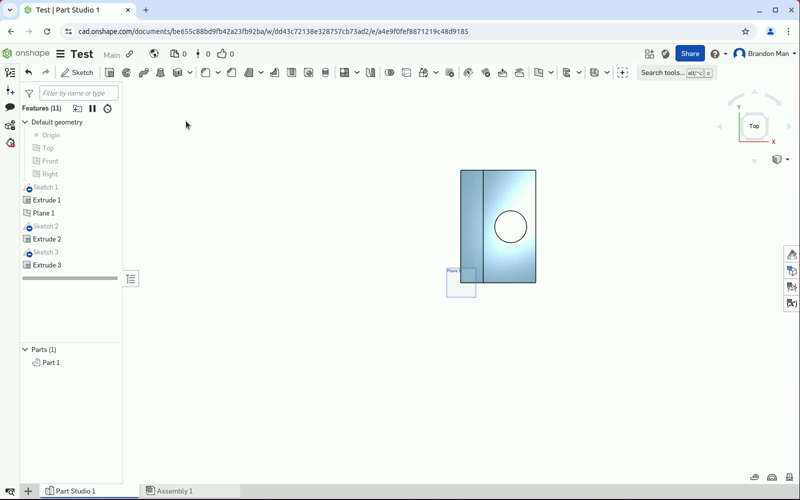
key(shift+h)
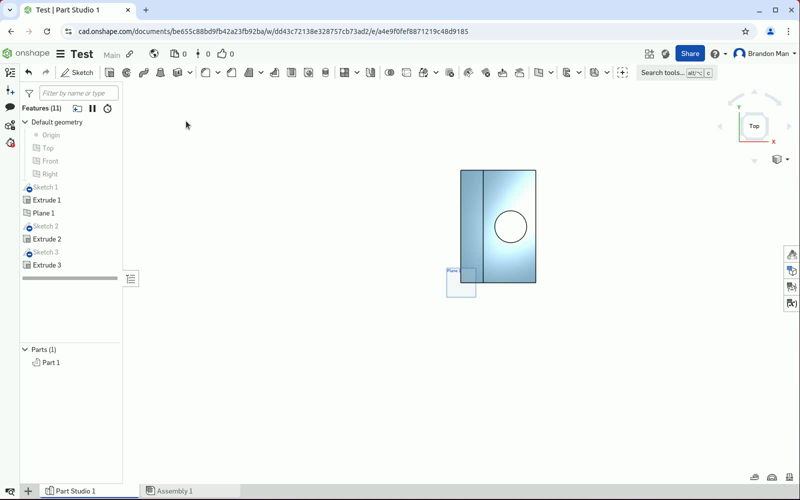
key(shift+h)
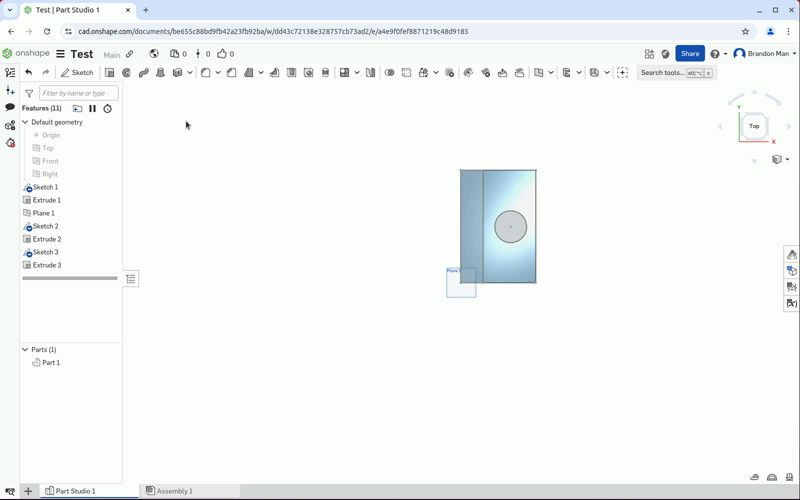
key(shift+7)
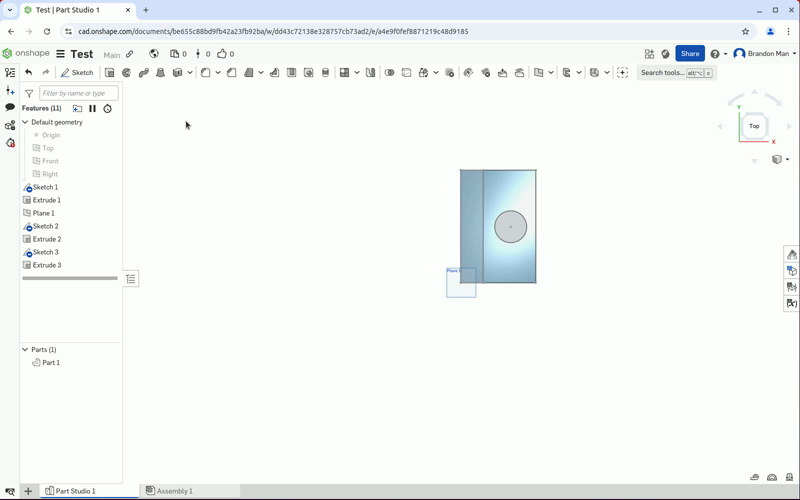
key(up, 3)
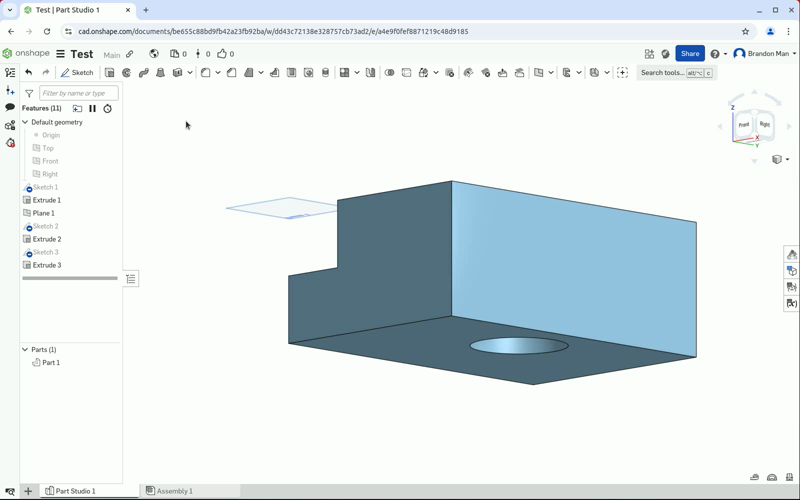
key(left, 3)
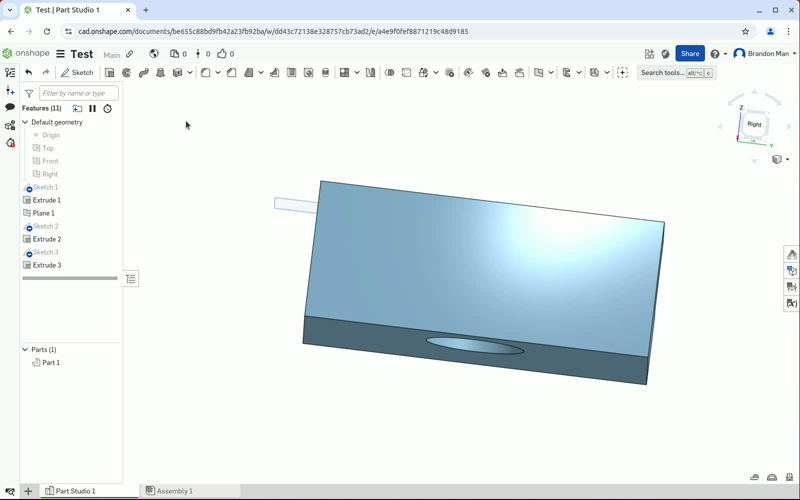
key(right, 3)
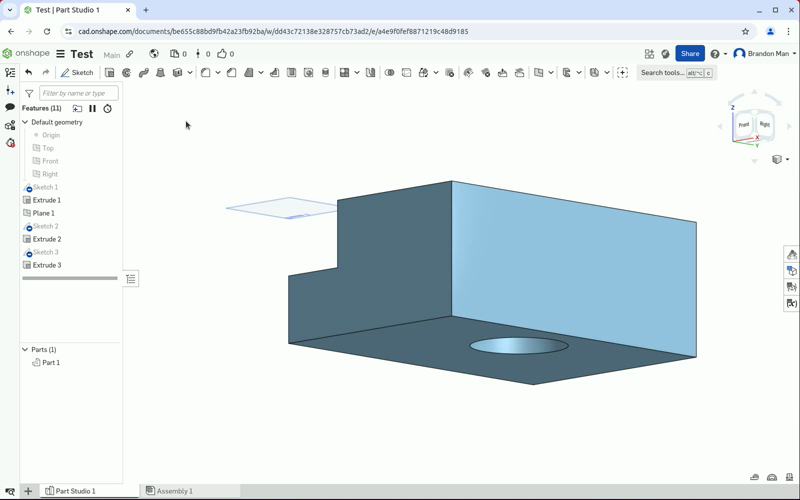
key(down, 3)
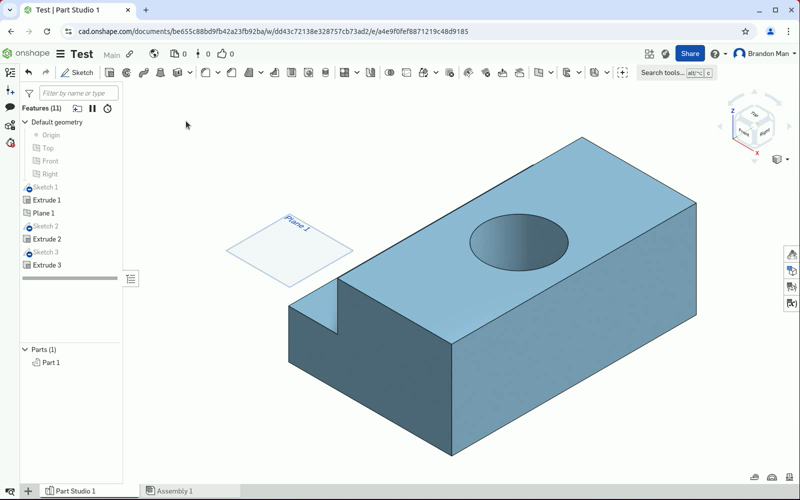
mouse_move(73, 189)
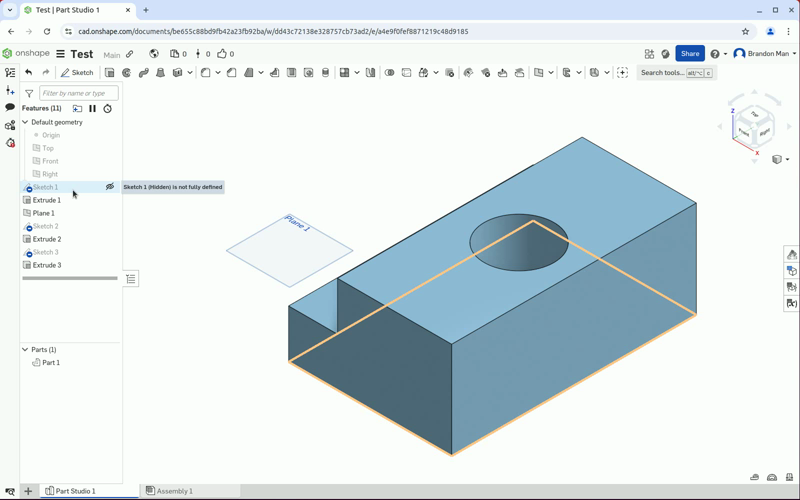
click(73, 189)